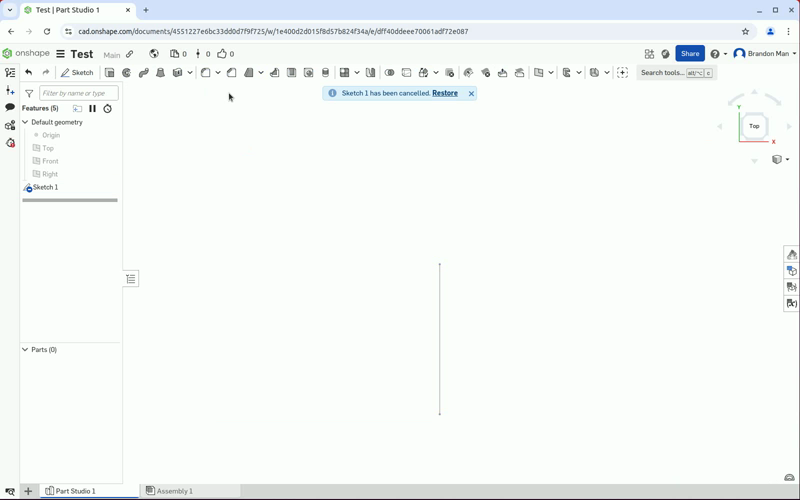
key(shift+h)
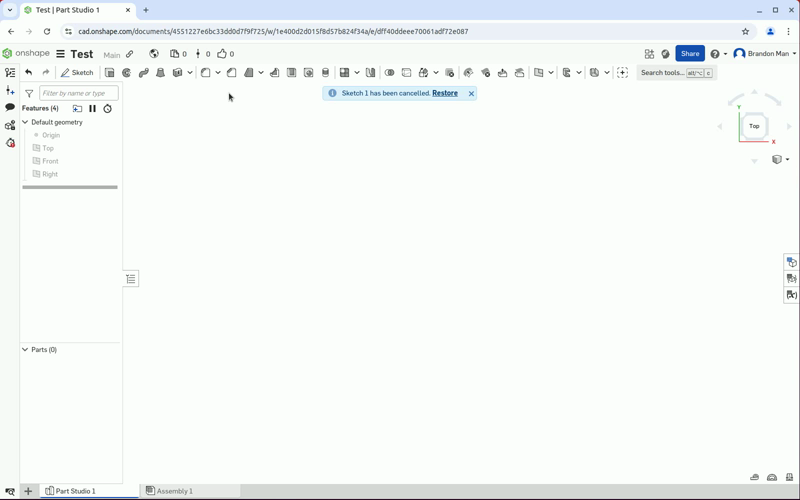
mouse_move(73, 352)
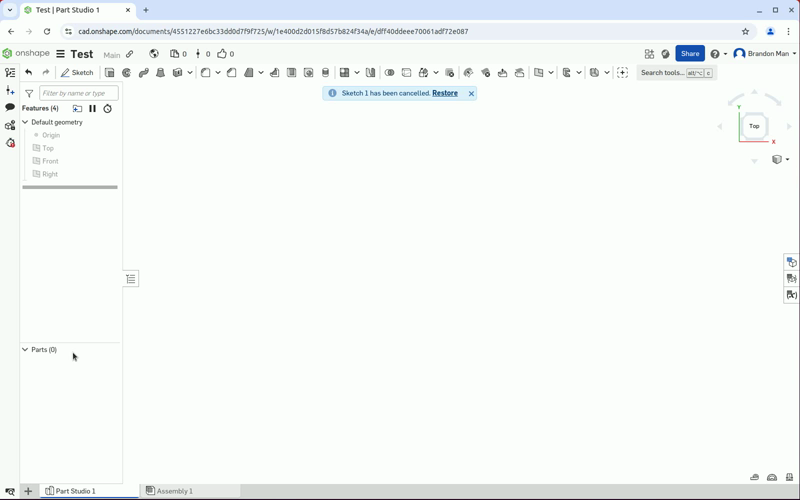
key(y)
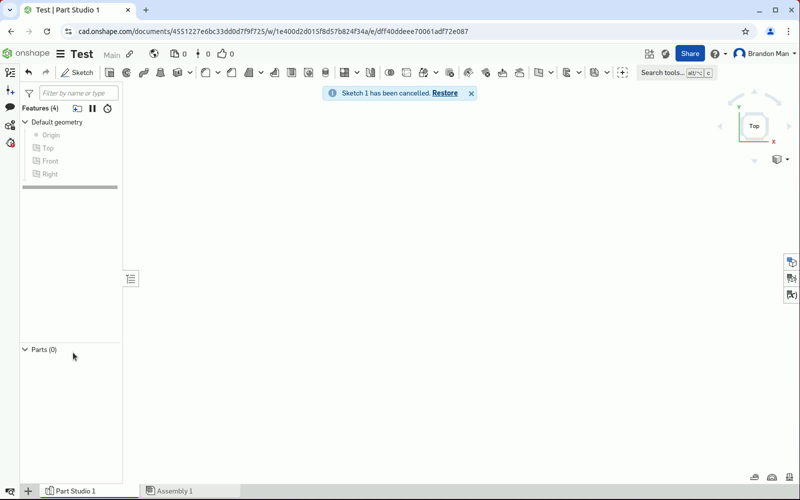
key(shift+p)
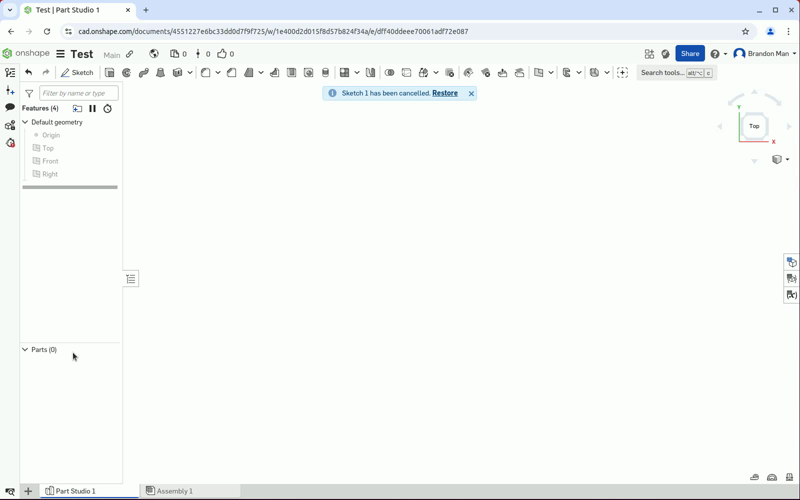
key(space)
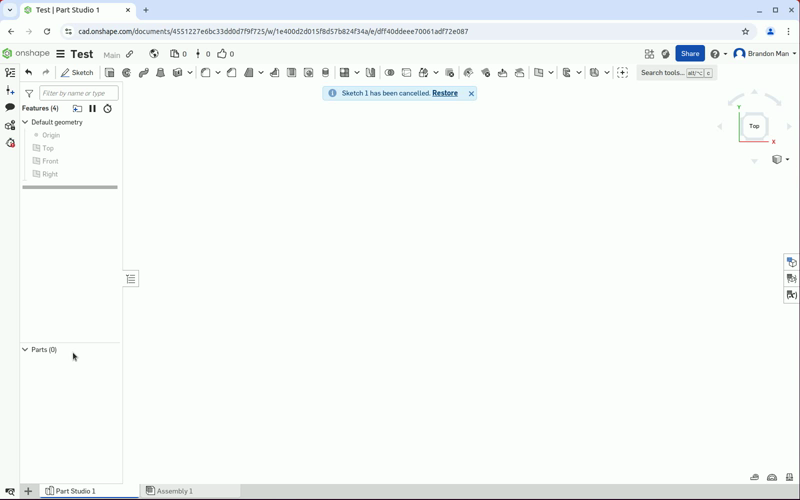
key_down(shift)
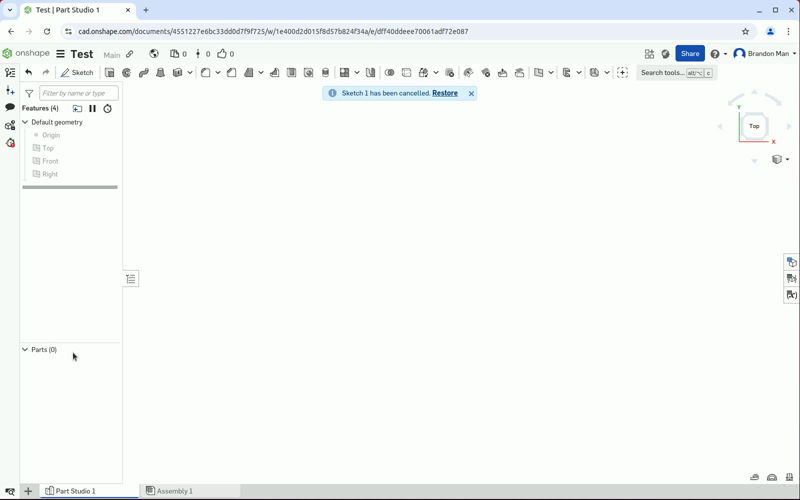
key(up)
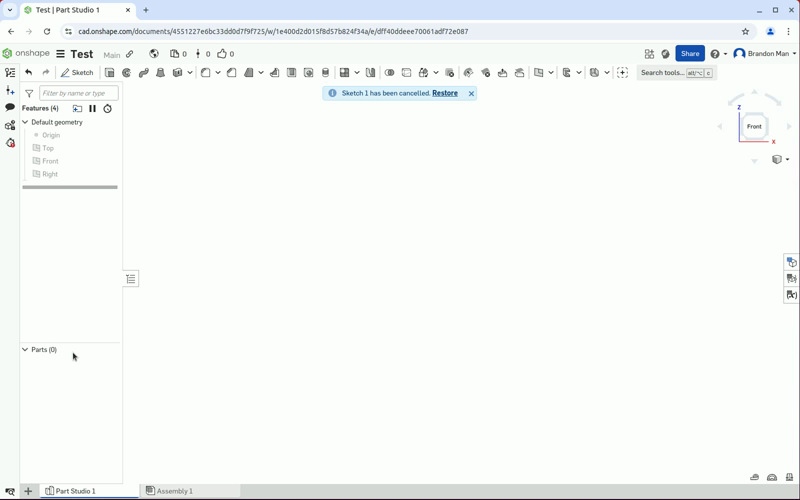
key_up(shift)
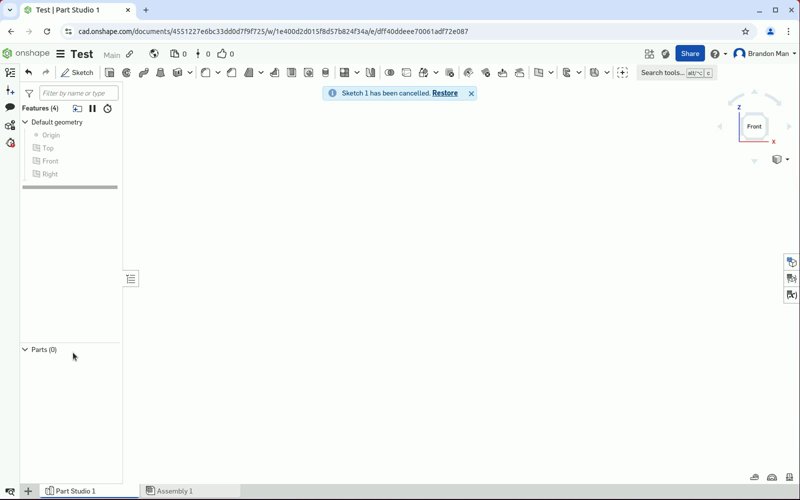
mouse_move(73, 352)
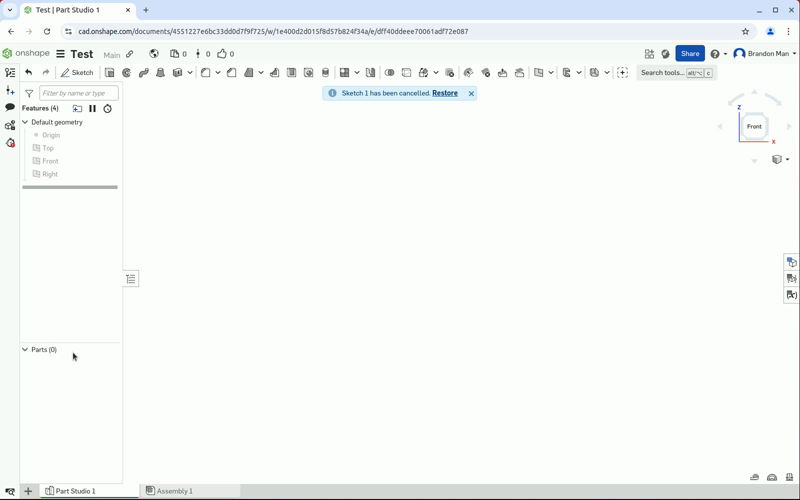
key(shift+y)
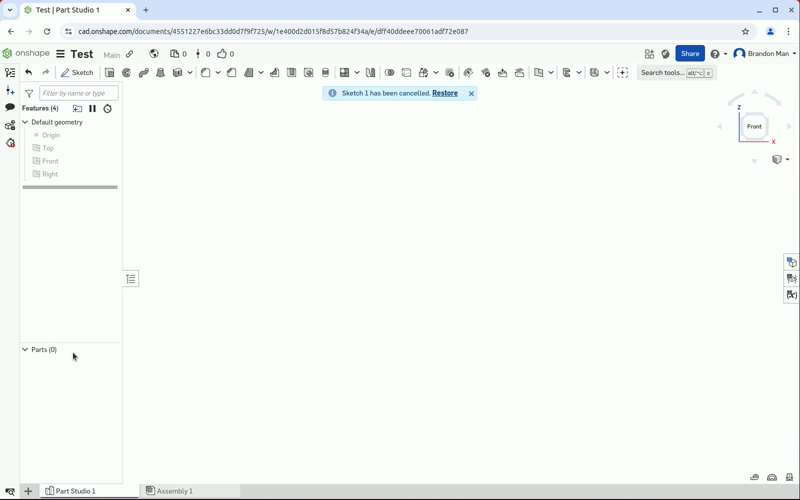
key(shift+s)
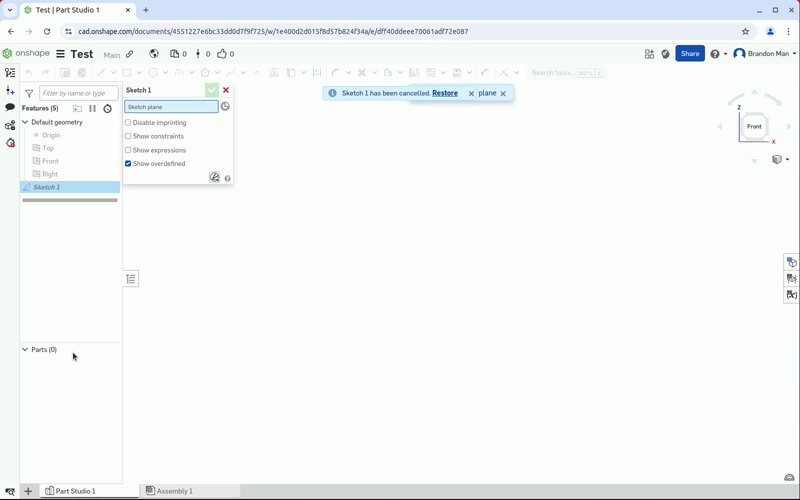
mouse_move(73, 163)
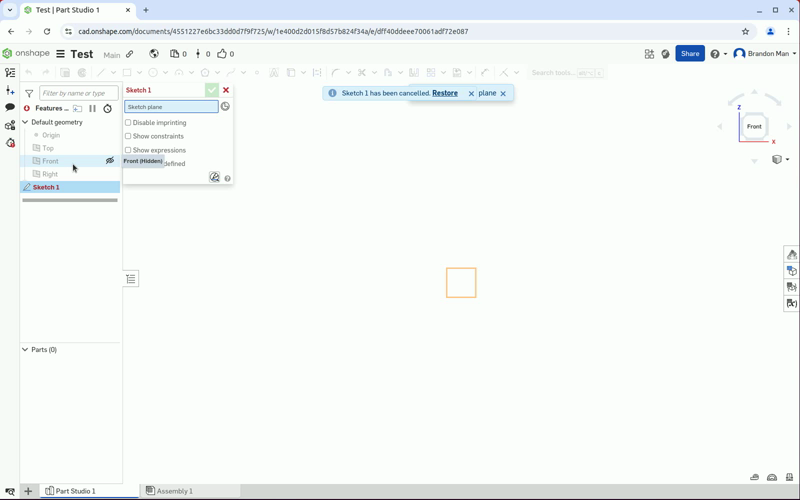
click(73, 163)
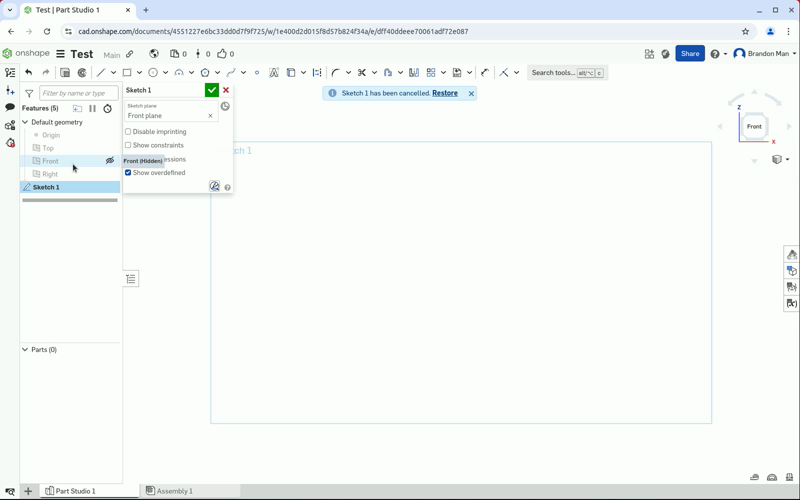
mouse_move(73, 352)
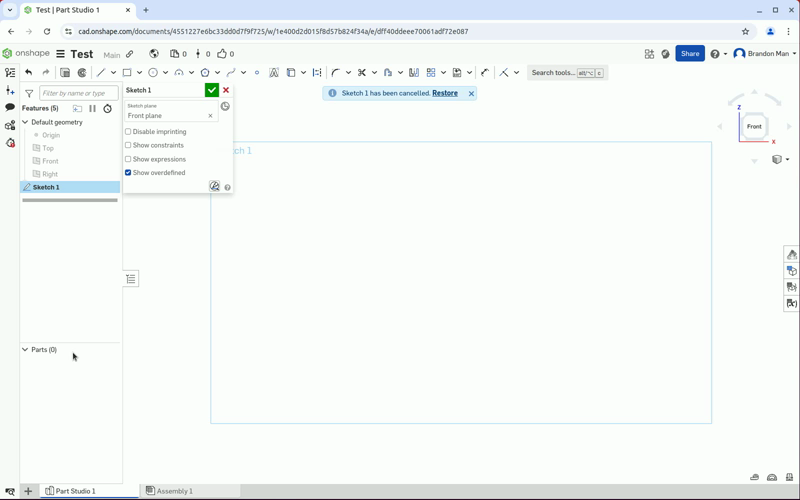
key(y)
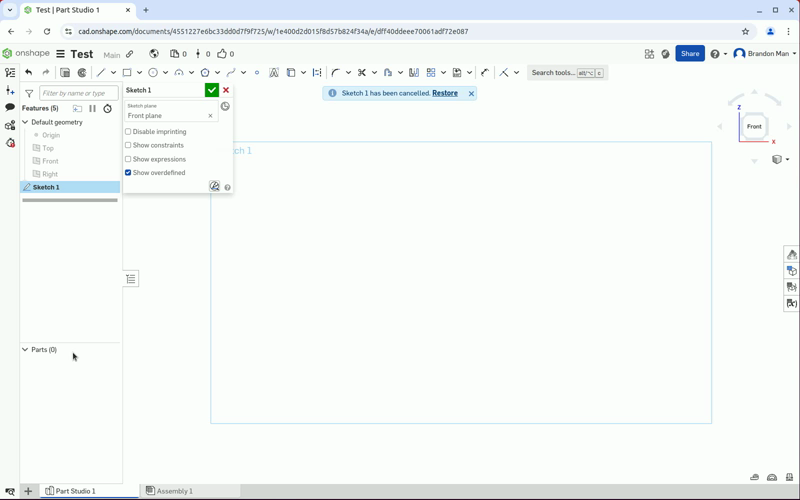
key(l)
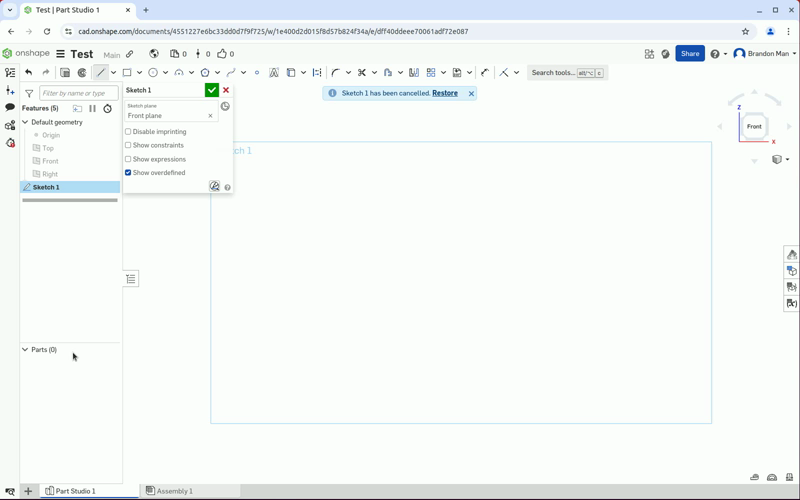
key_down(shift)
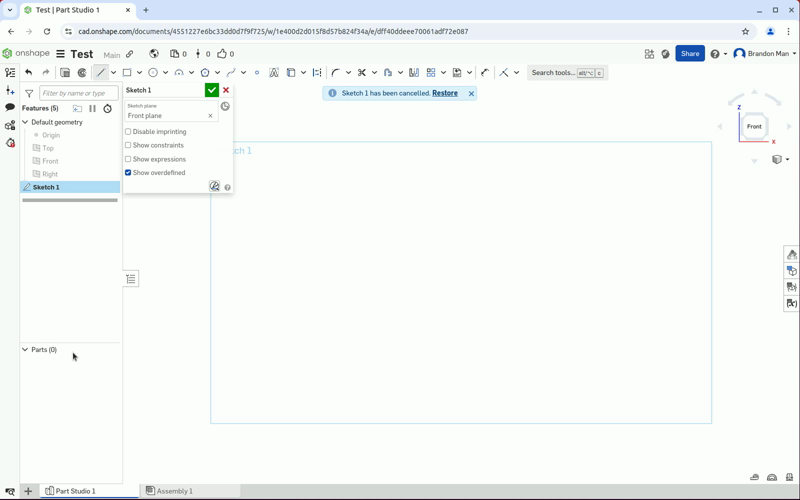
mouse_move(460, 282)
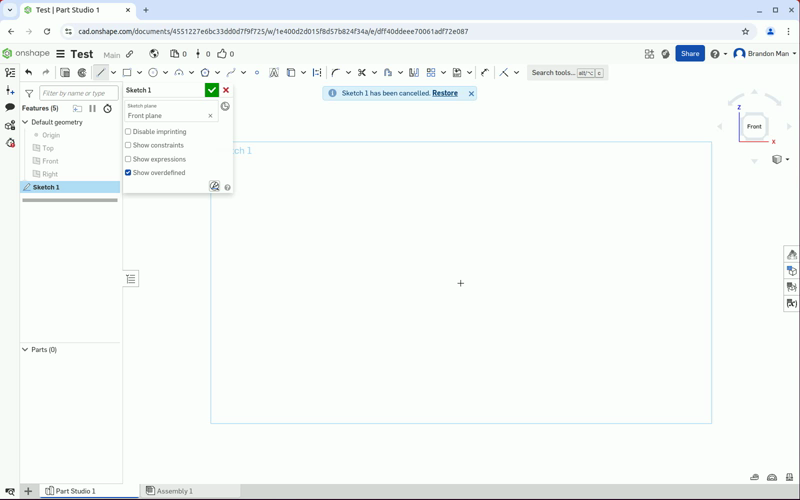
click(460, 282)
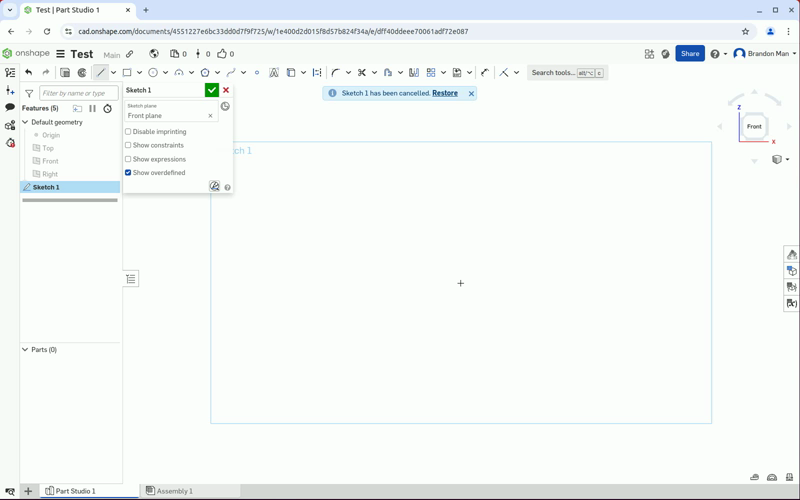
key_up(shift)
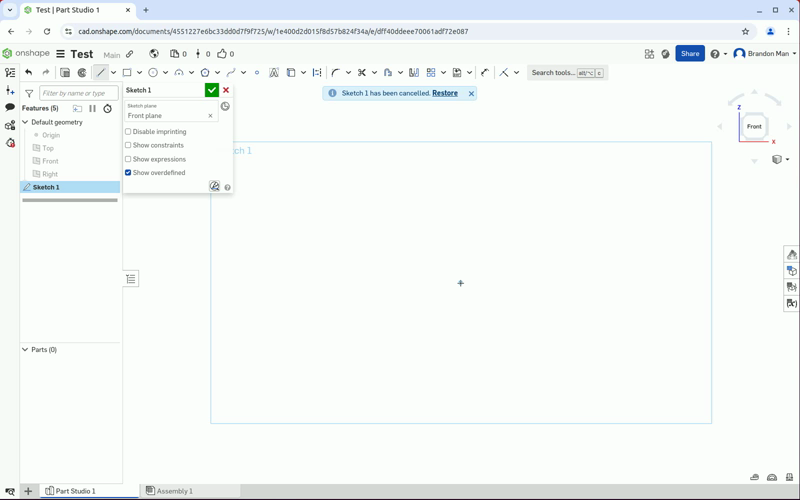
key_down(shift)
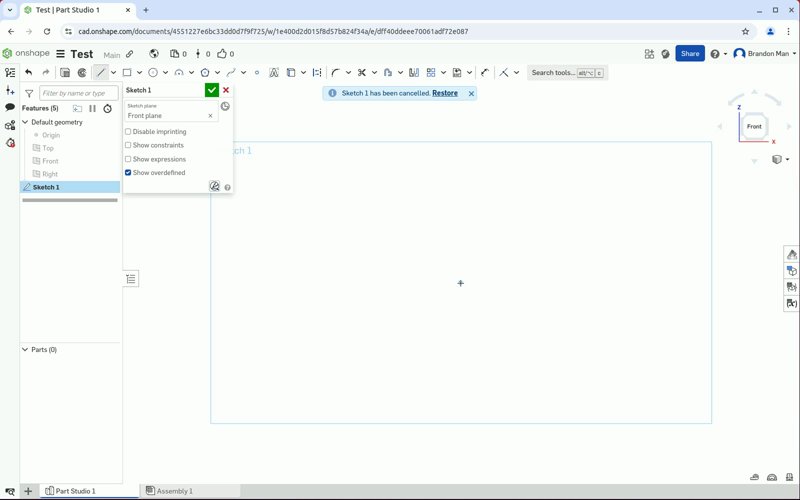
mouse_move(573, 282)
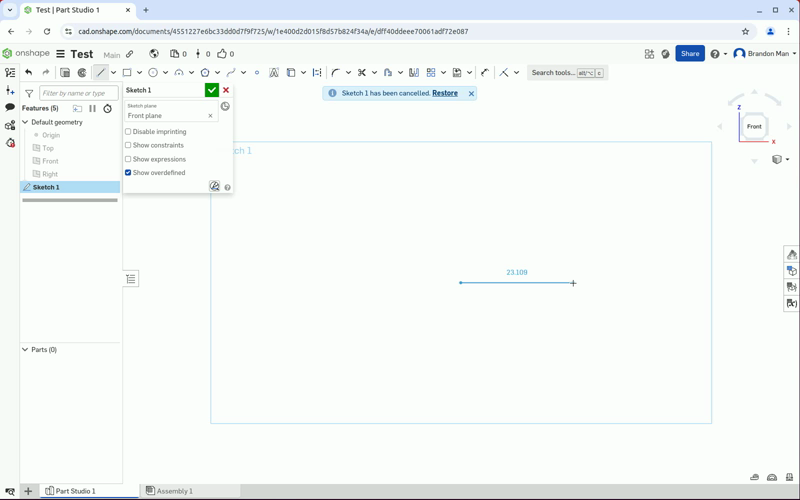
click(573, 282)
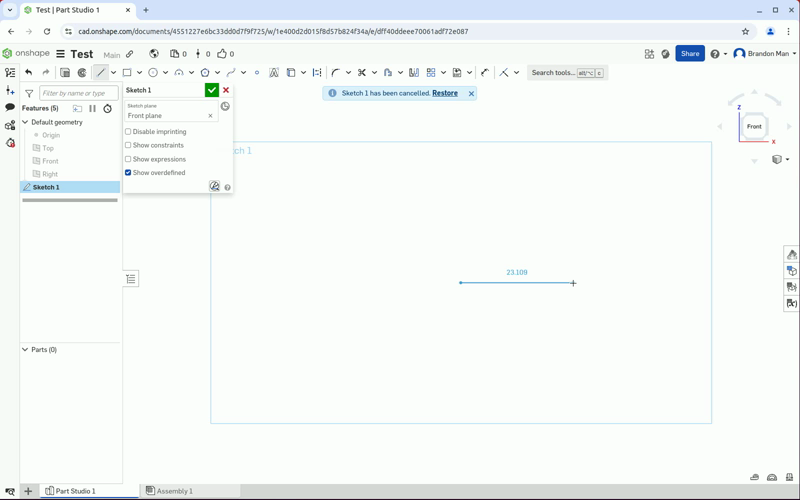
key_up(shift)
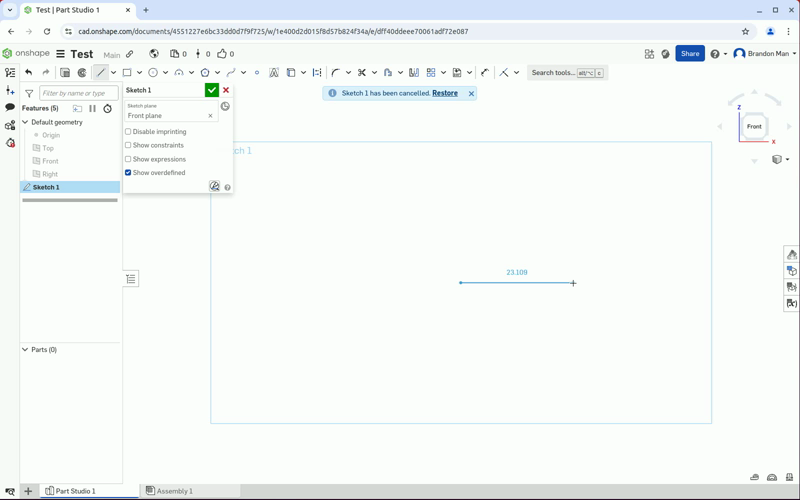
key_down(shift)
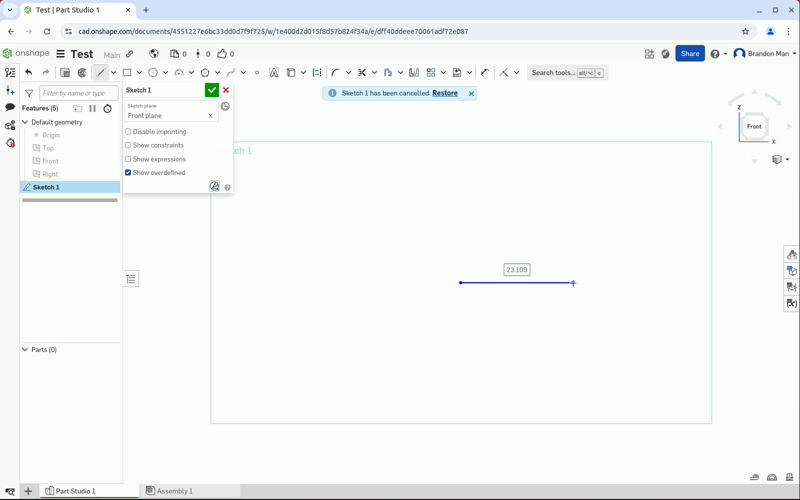
mouse_move(573, 192)
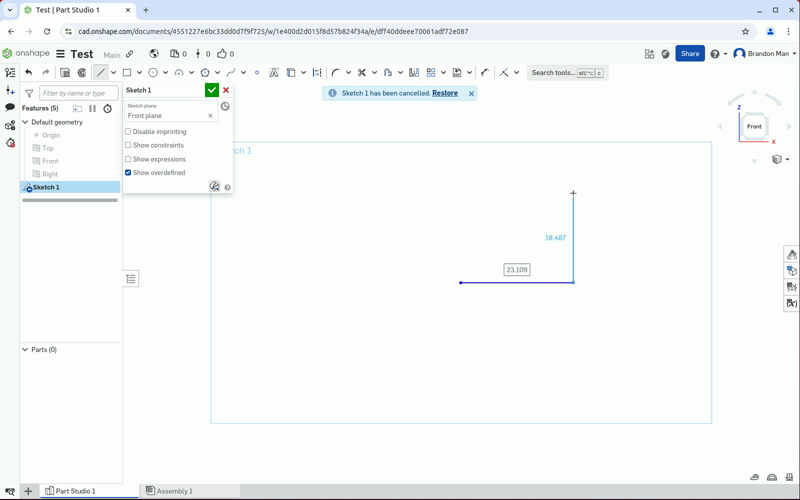
click(573, 192)
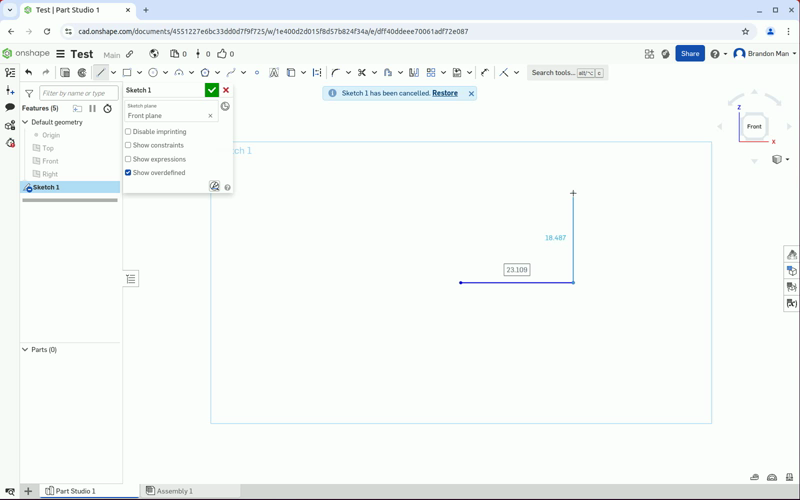
key_up(shift)
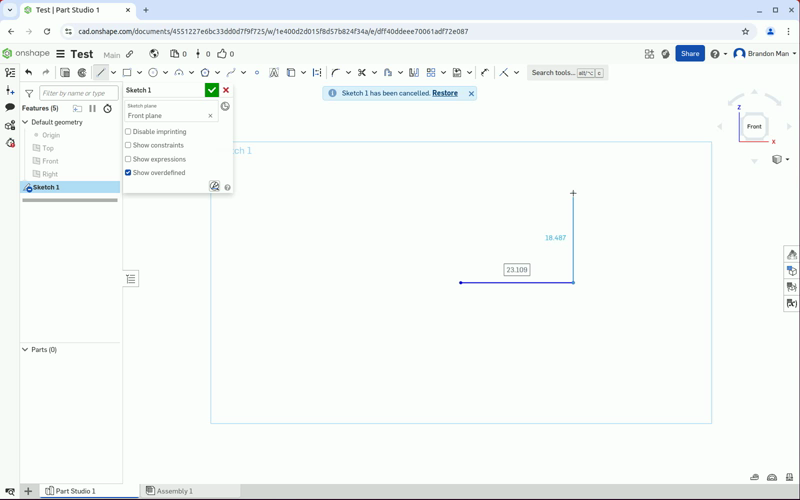
key_down(shift)
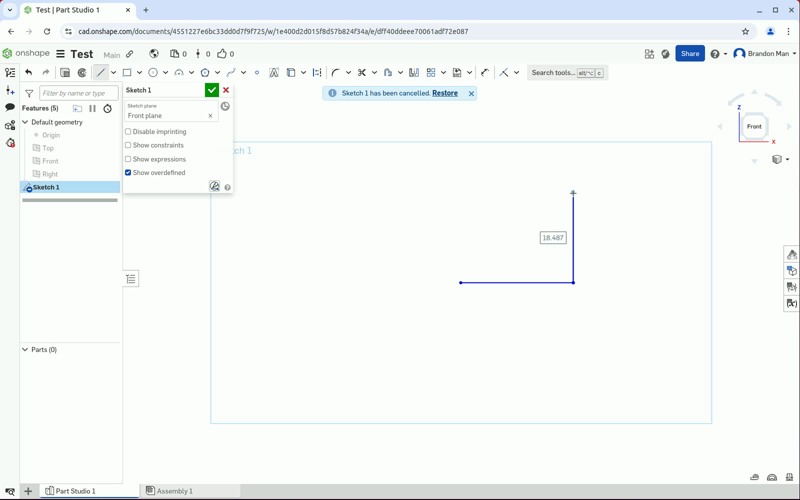
mouse_move(460, 192)
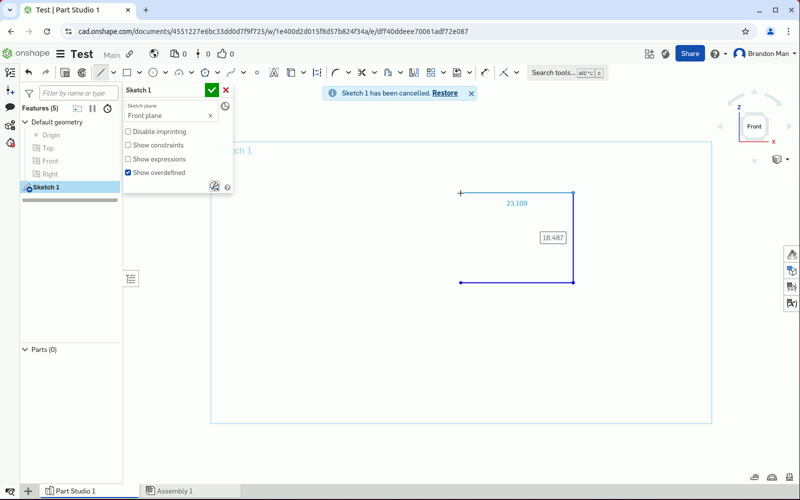
click(460, 192)
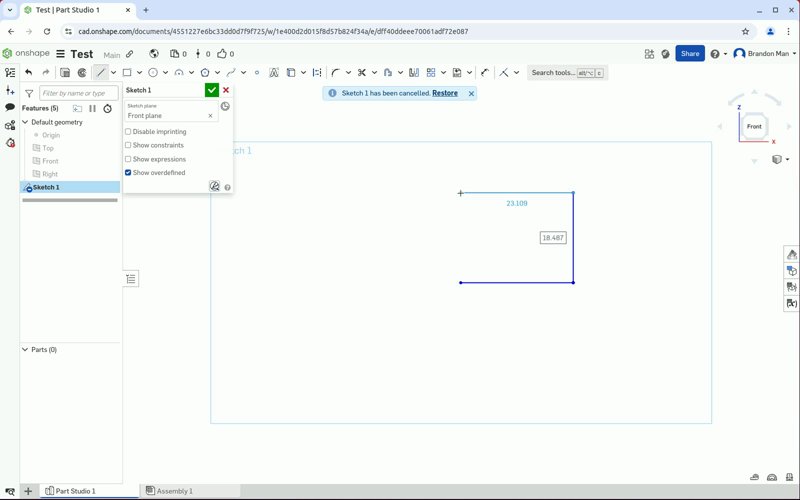
key_up(shift)
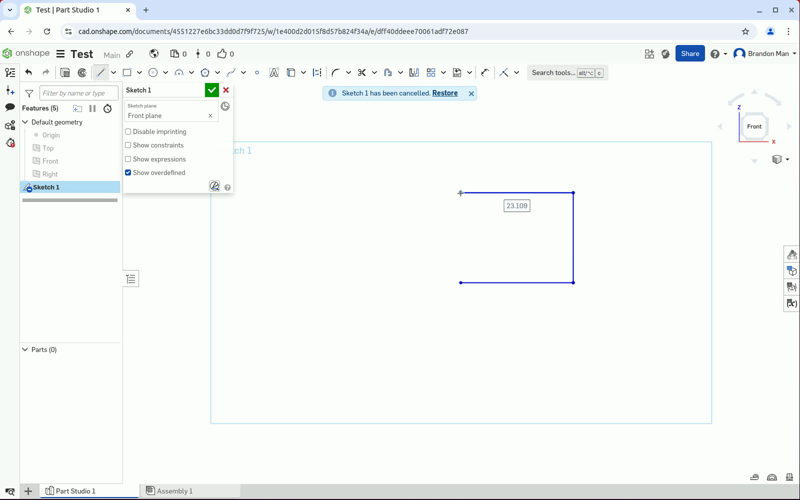
key_down(shift)
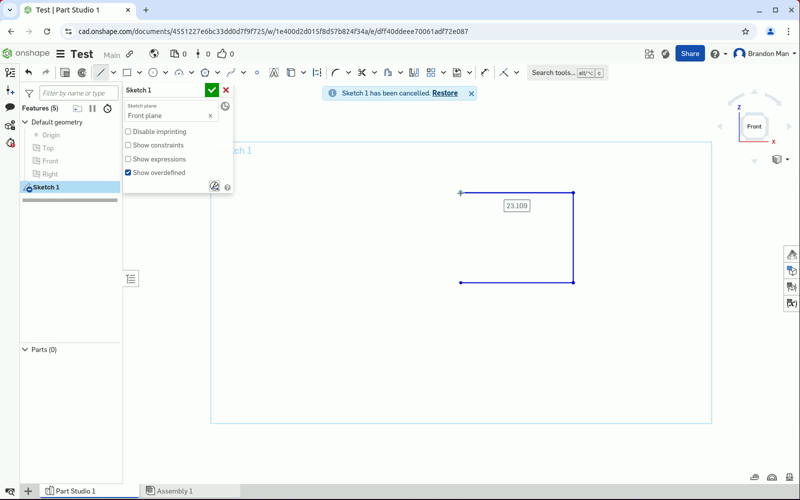
mouse_move(460, 282)
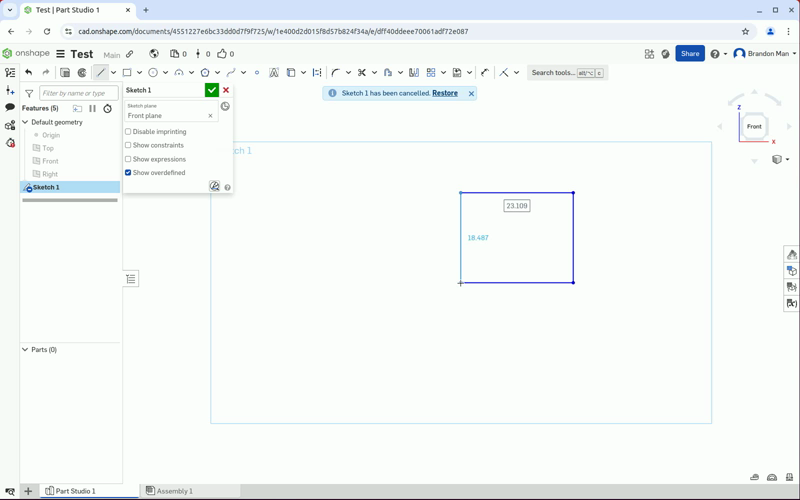
key_up(shift)
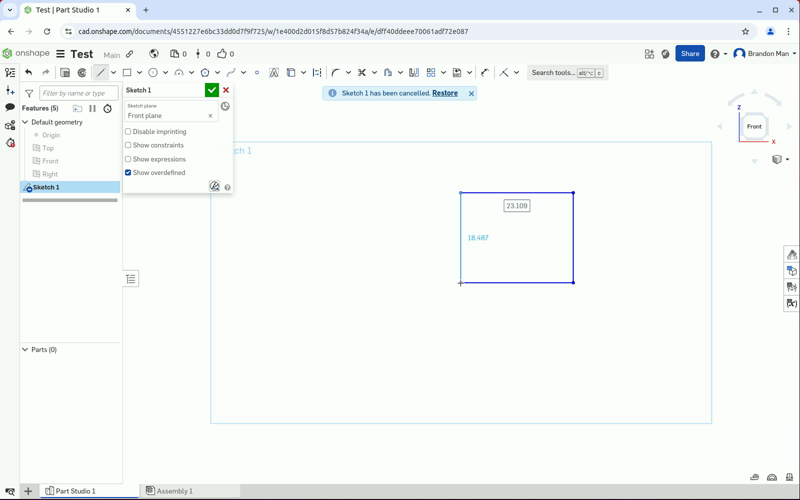
click(460, 282)
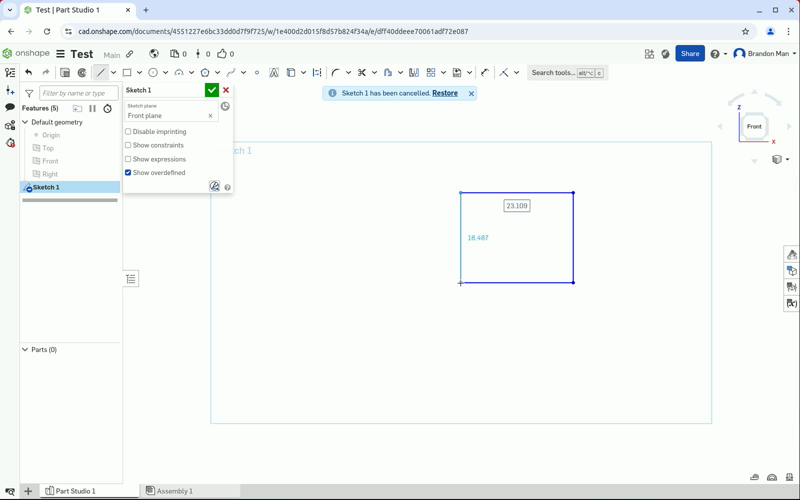
key(esc)
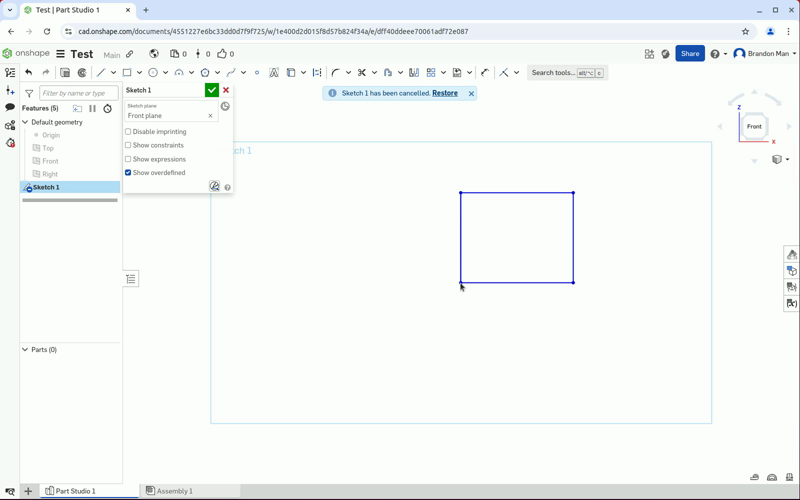
mouse_move(487, 261)
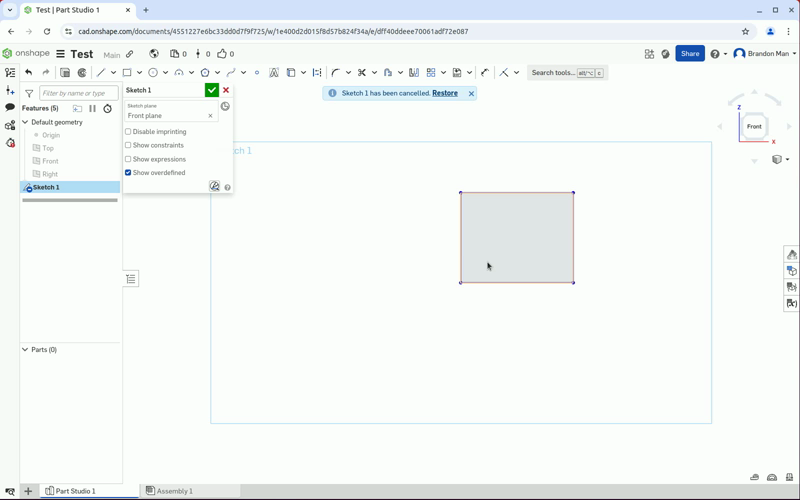
click(487, 261)
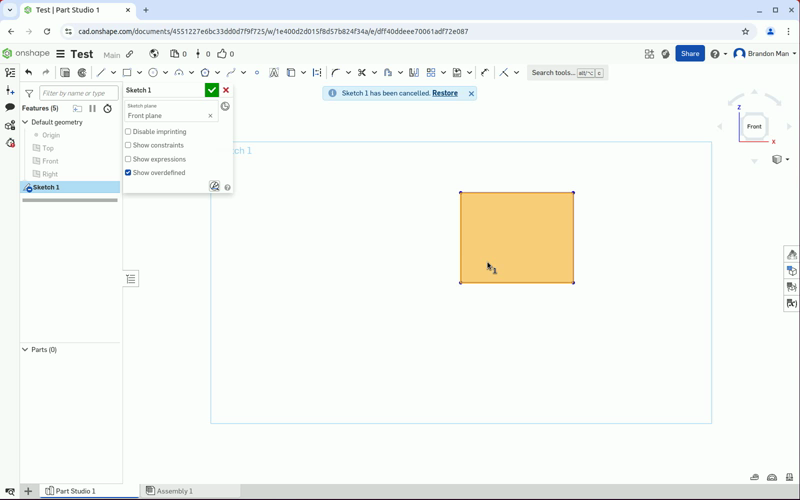
mouse_move(73, 352)
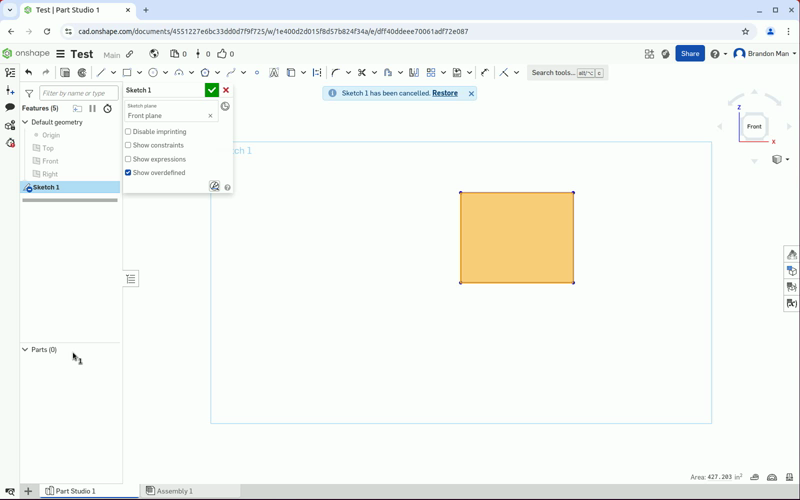
key(shift+y)
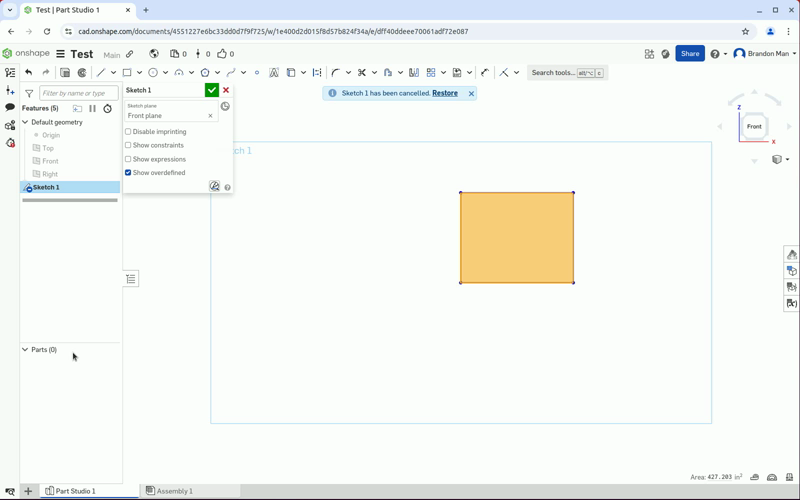
key(shift+e)
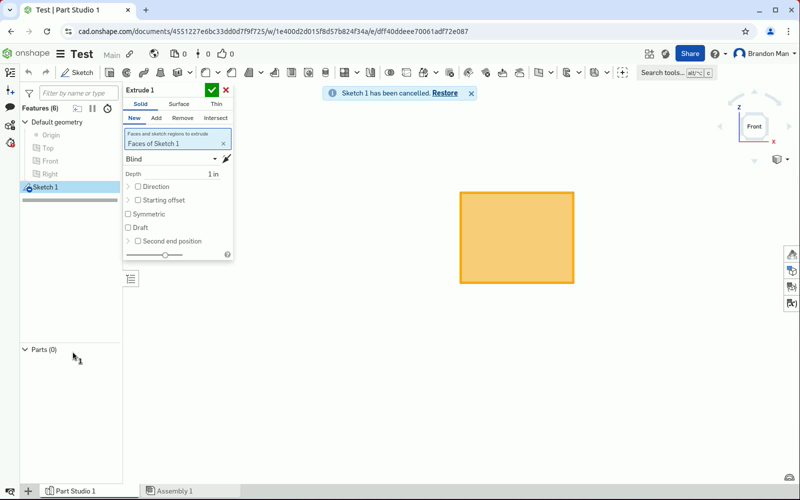
mouse_move(143, 106)
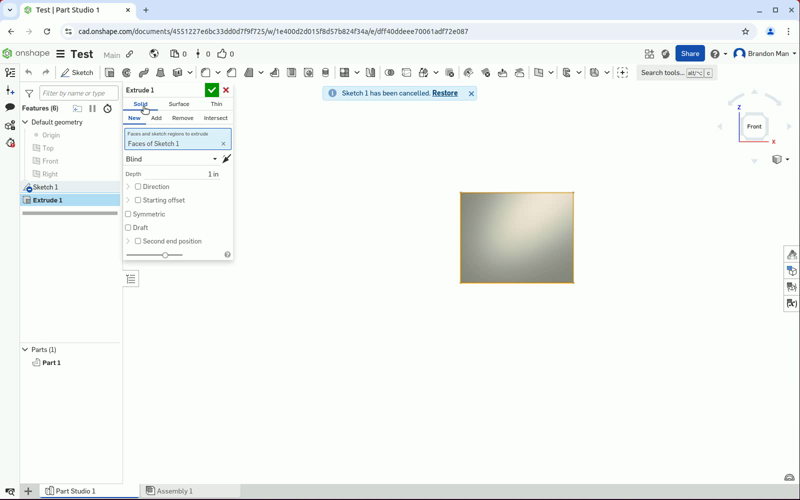
click(143, 106)
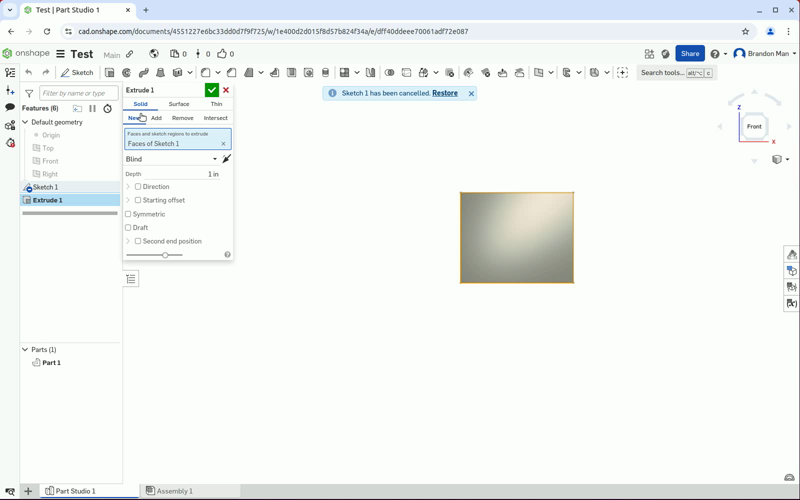
mouse_move(137, 120)
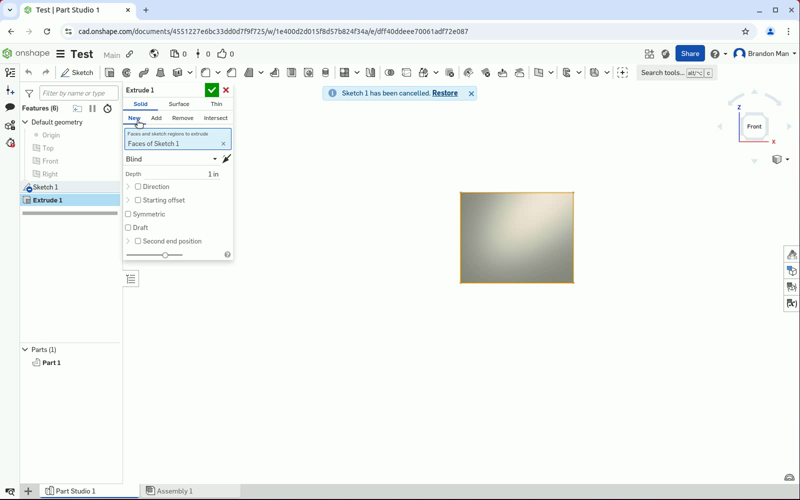
click(137, 120)
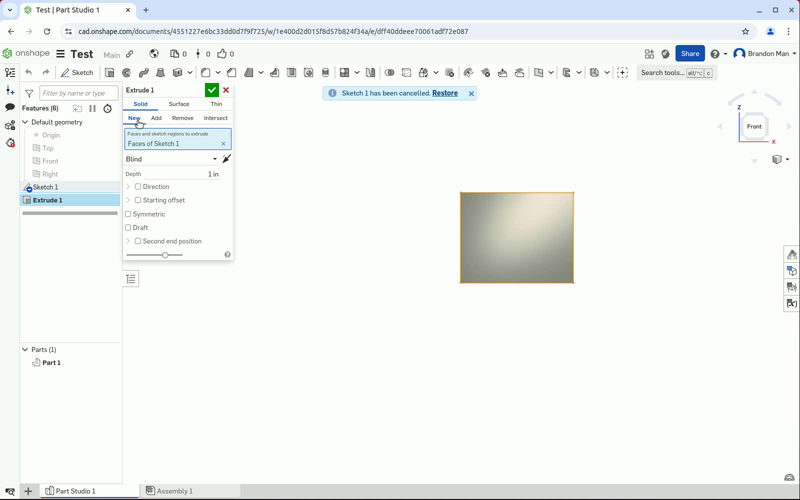
key(tab, 4)
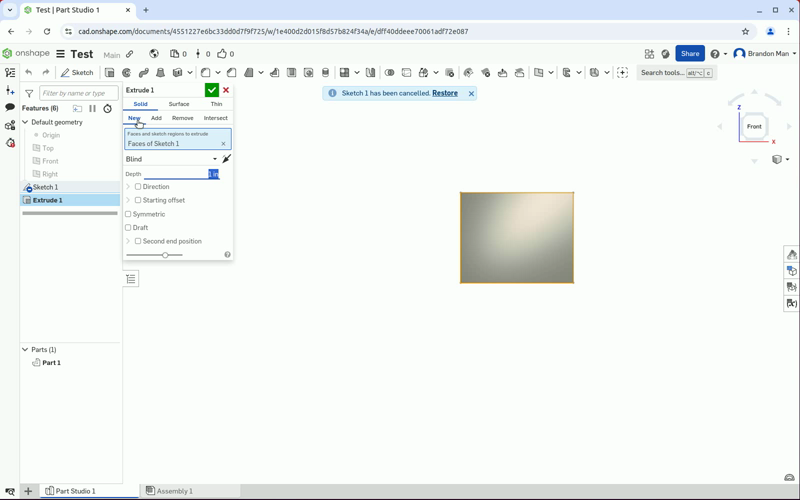
text(9.147)
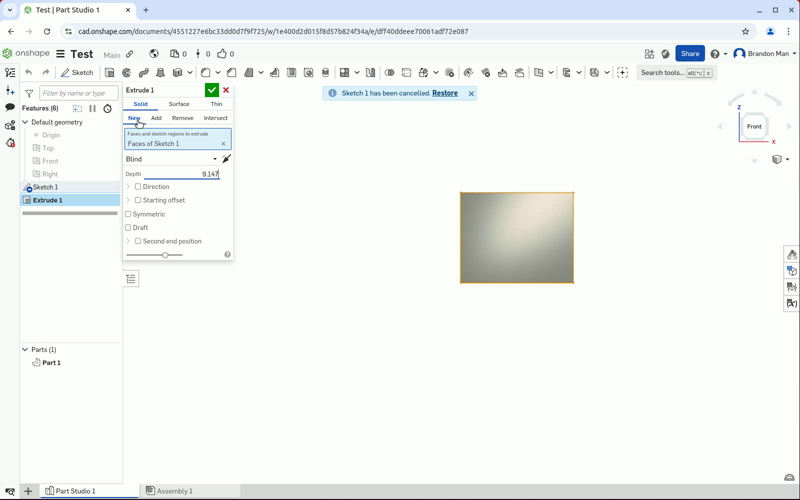
key(enter)
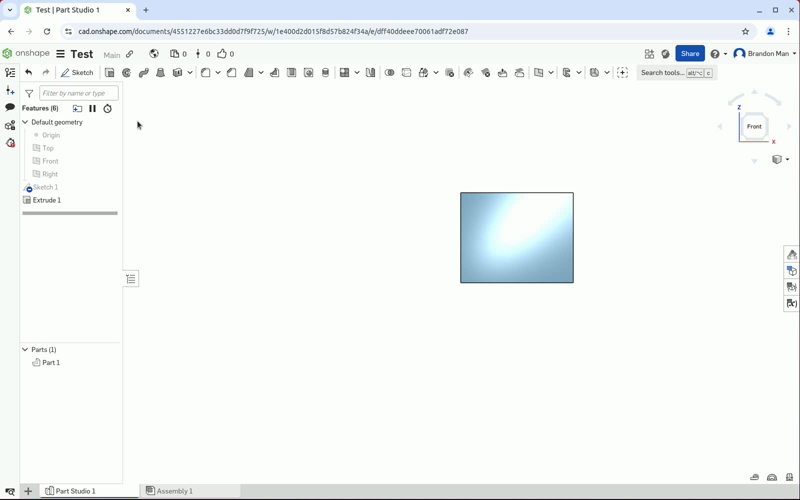
key(shift+h)
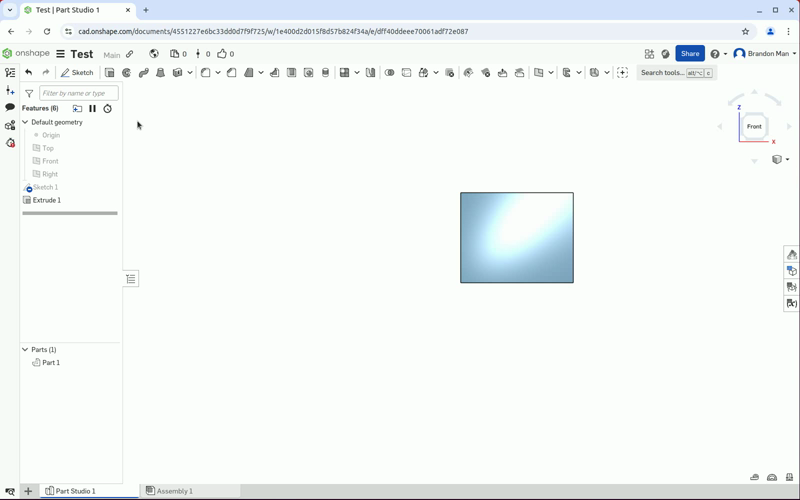
key(shift+h)
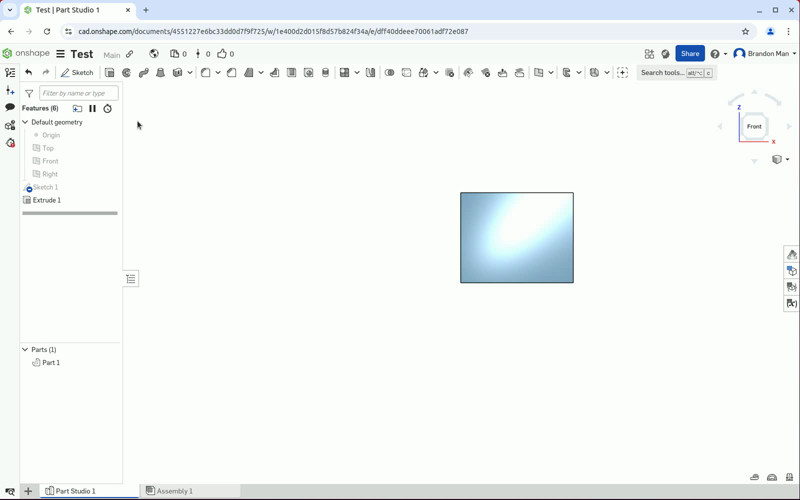
mouse_move(73, 189)
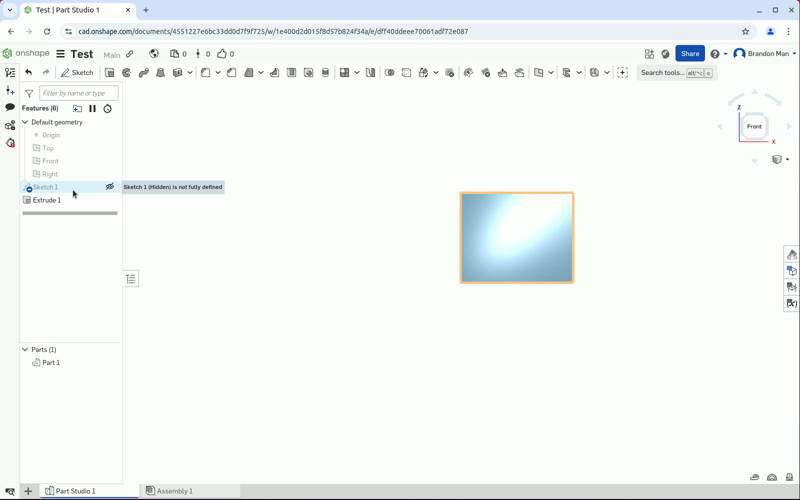
click(73, 189)
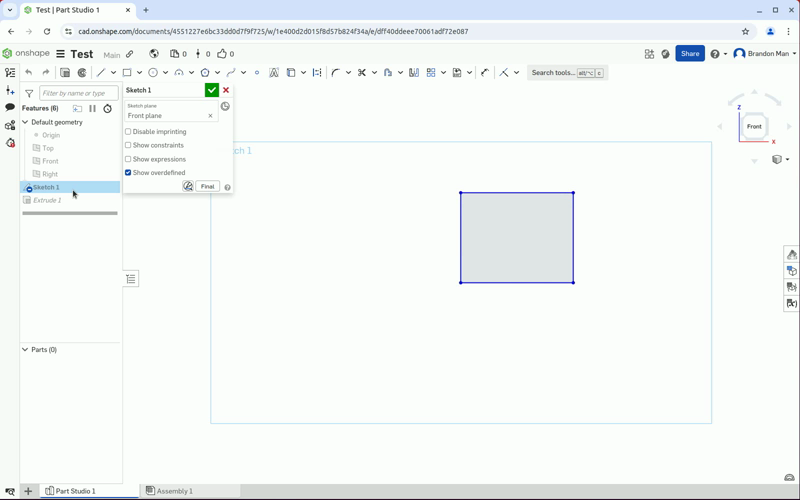
mouse_move(229, 92)
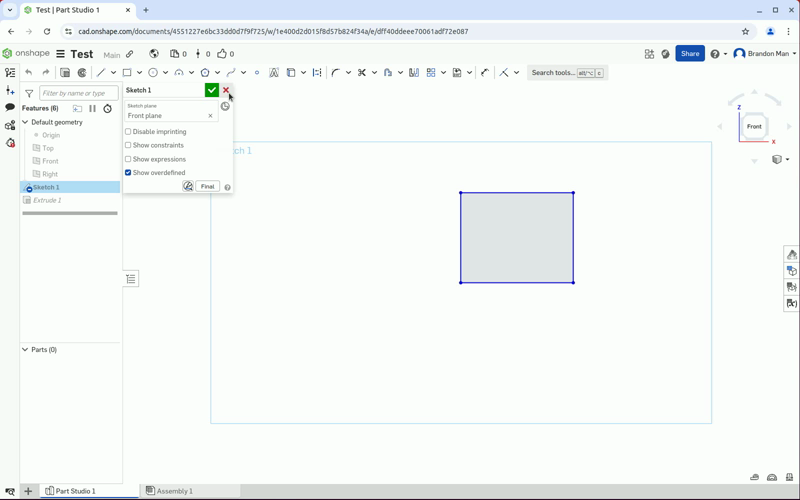
click(229, 92)
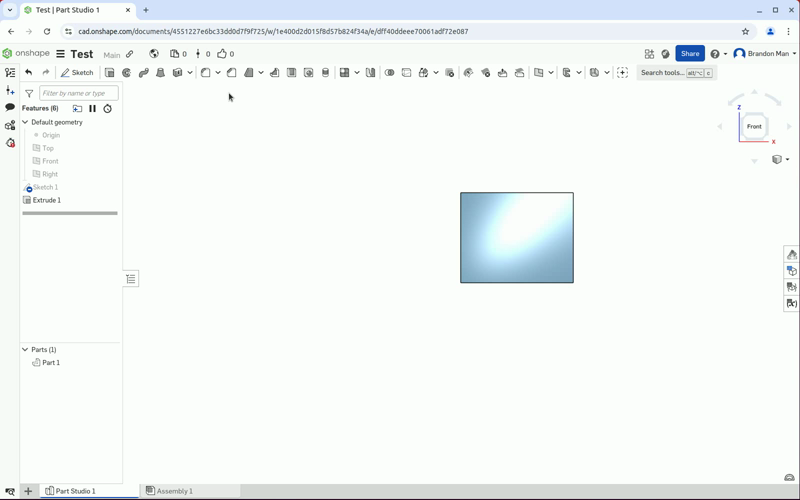
mouse_move(541, 75)
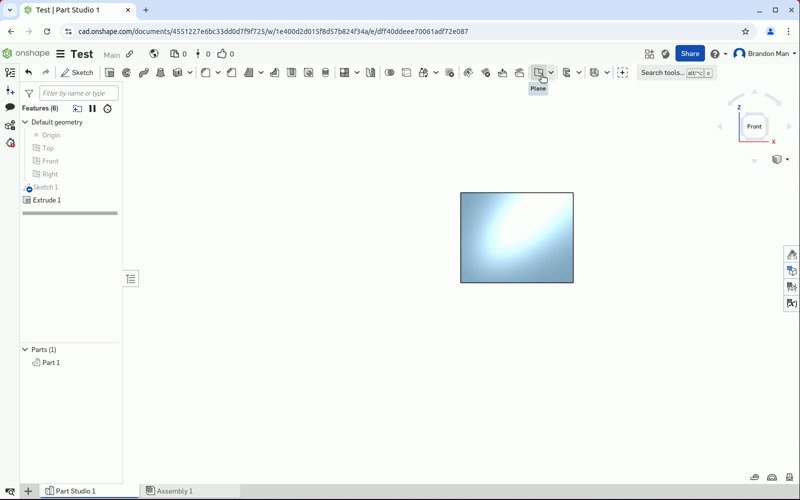
click(541, 75)
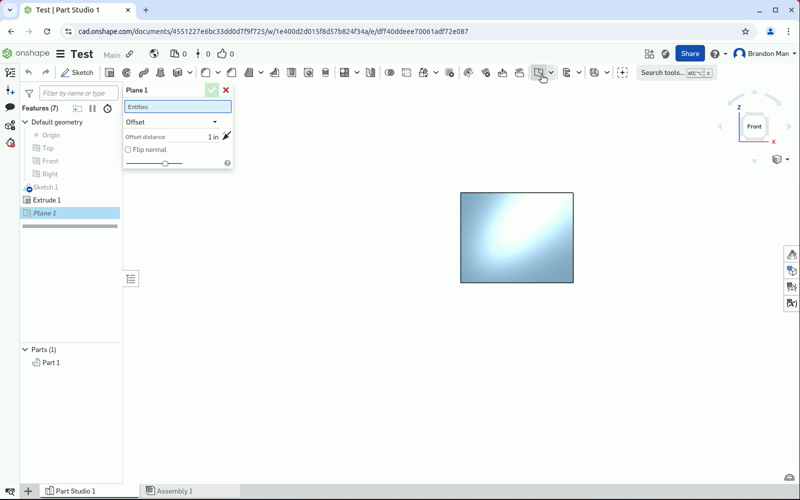
mouse_move(73, 163)
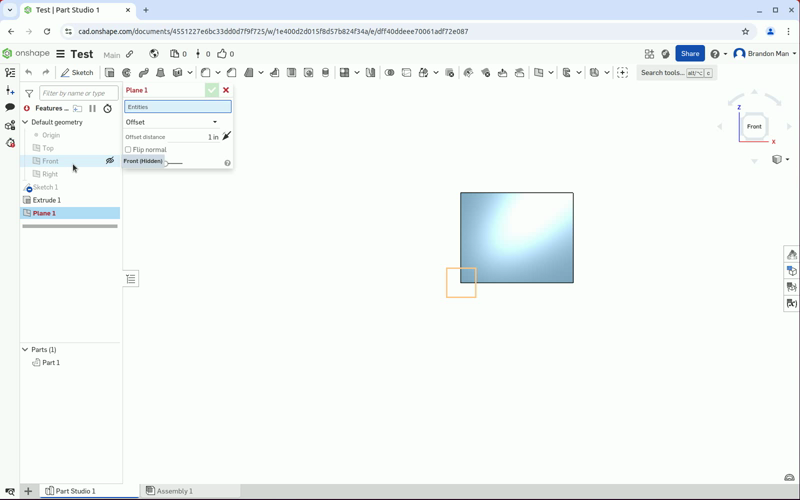
click(73, 163)
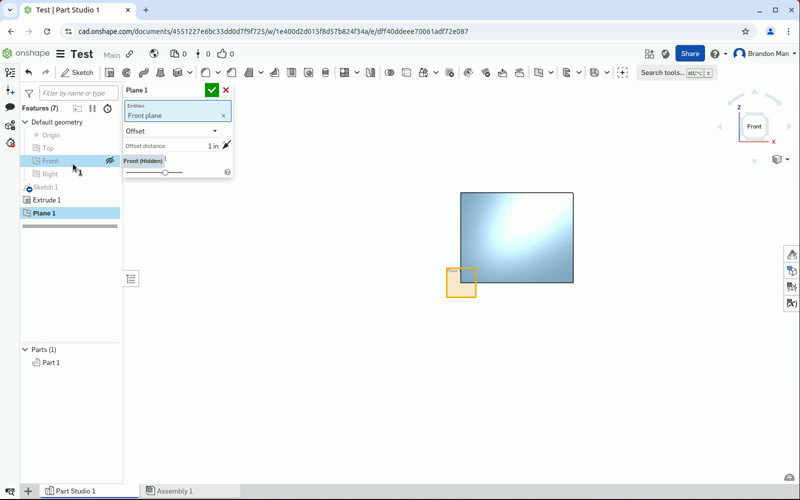
key(tab, 2)
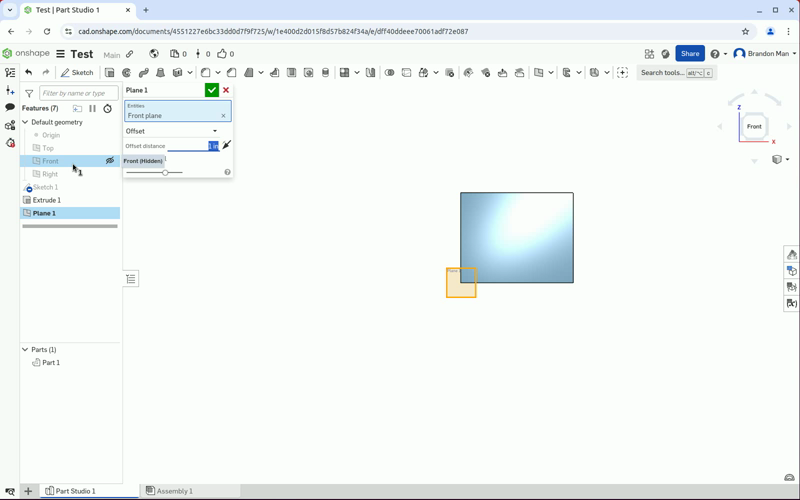
text(9.151)
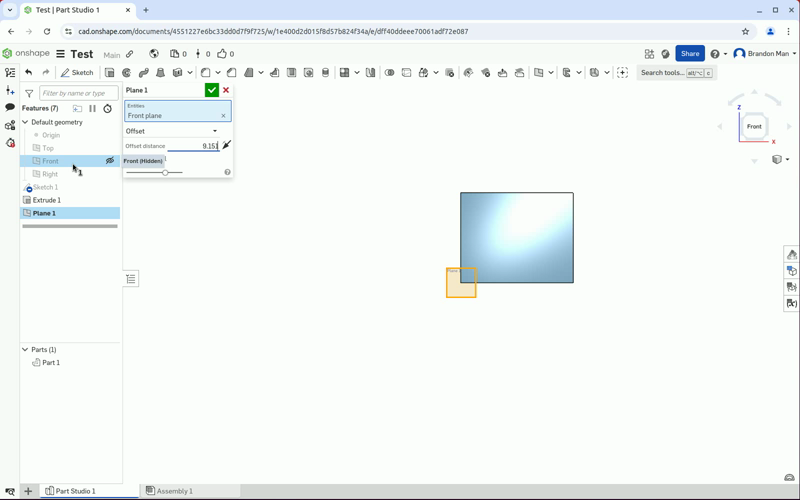
key(enter, 2)
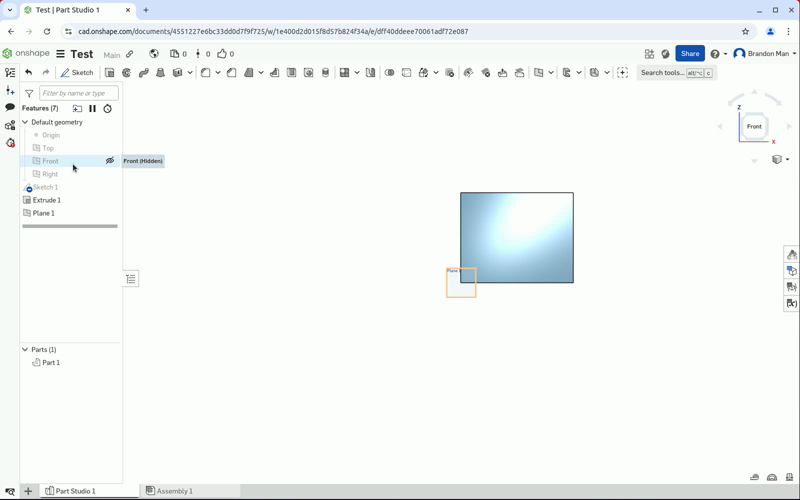
key(shift+s)
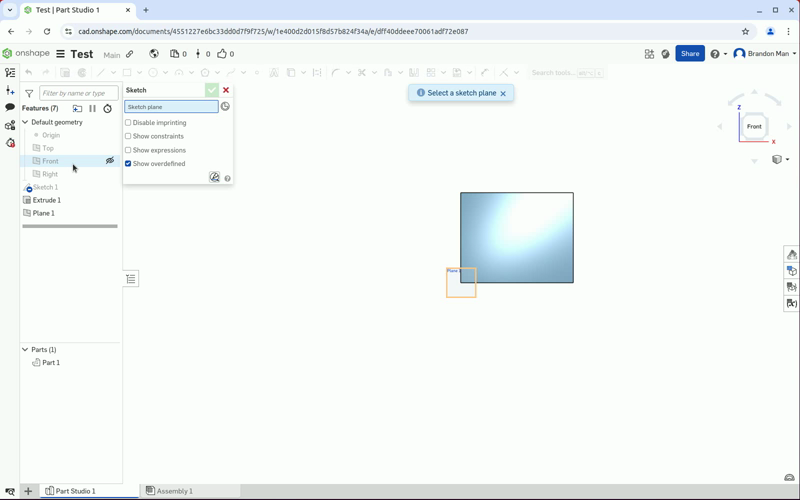
mouse_move(73, 215)
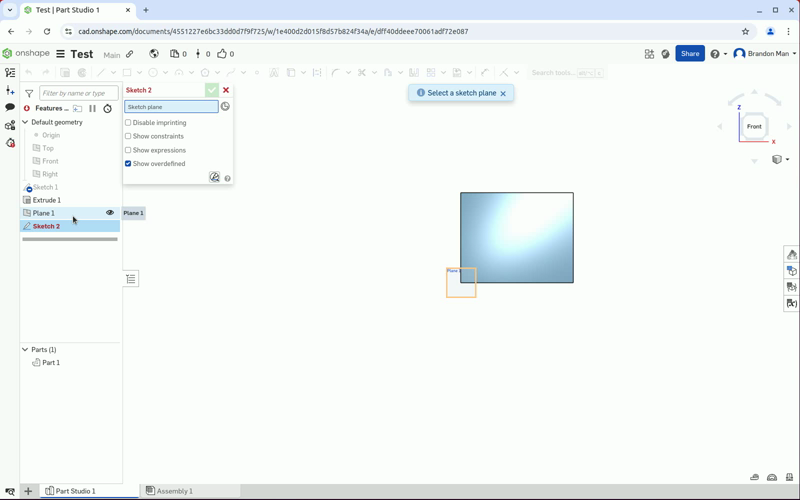
click(73, 215)
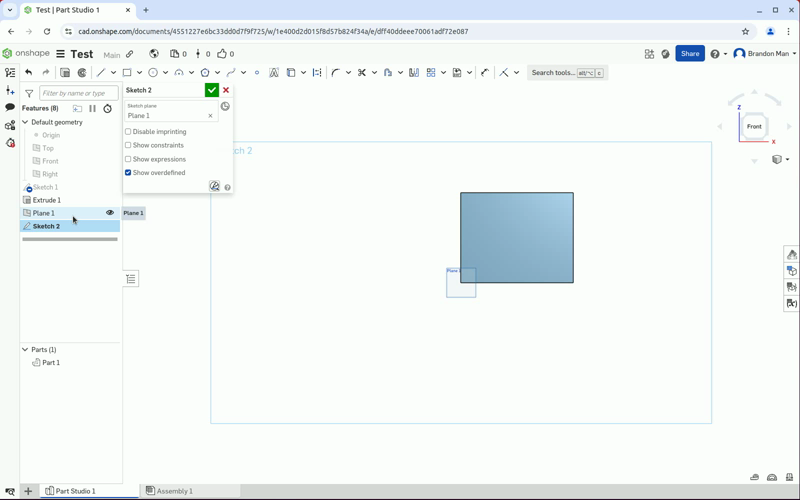
mouse_move(73, 352)
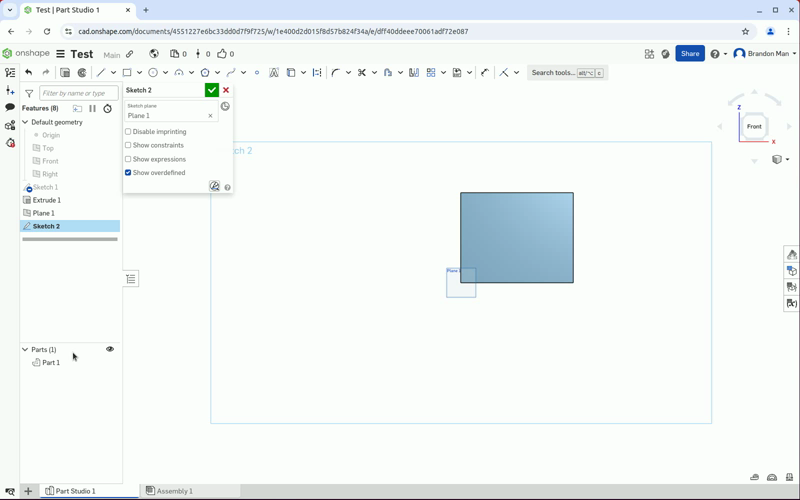
key(y)
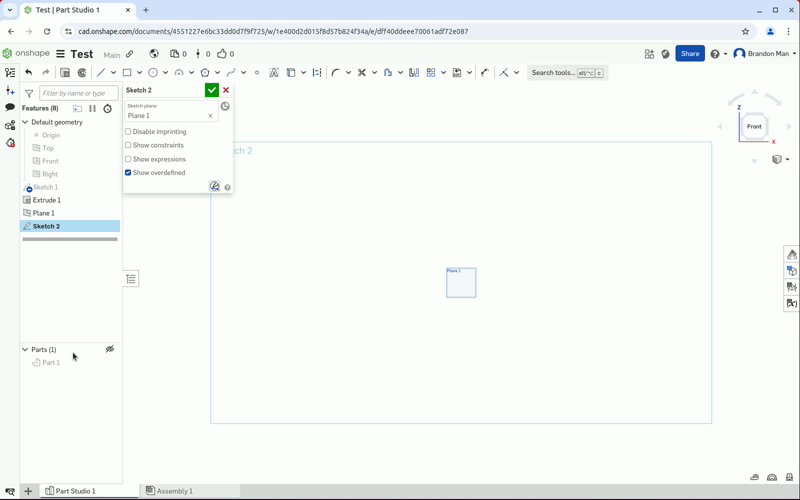
key(l)
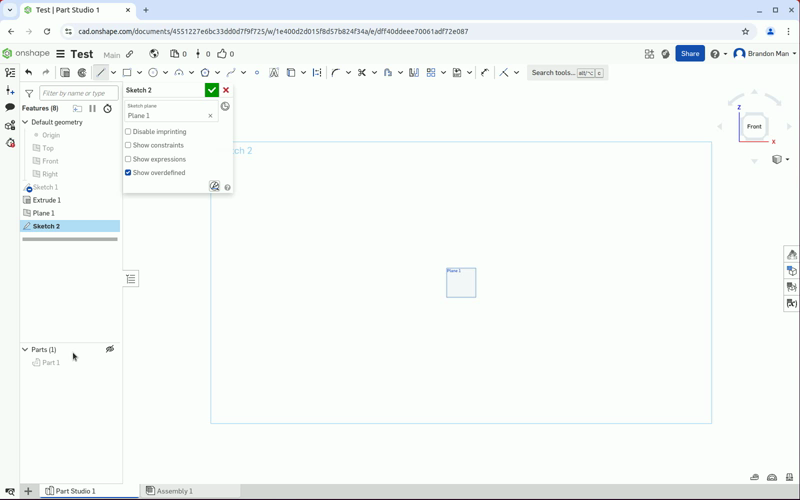
key_down(shift)
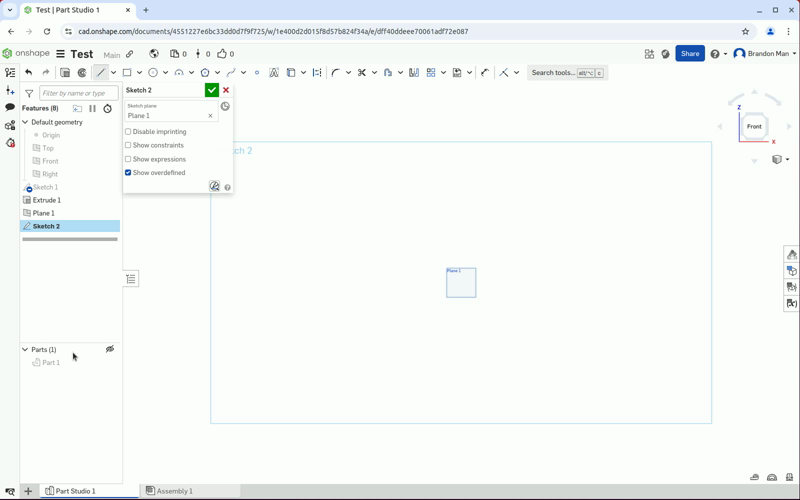
mouse_move(483, 238)
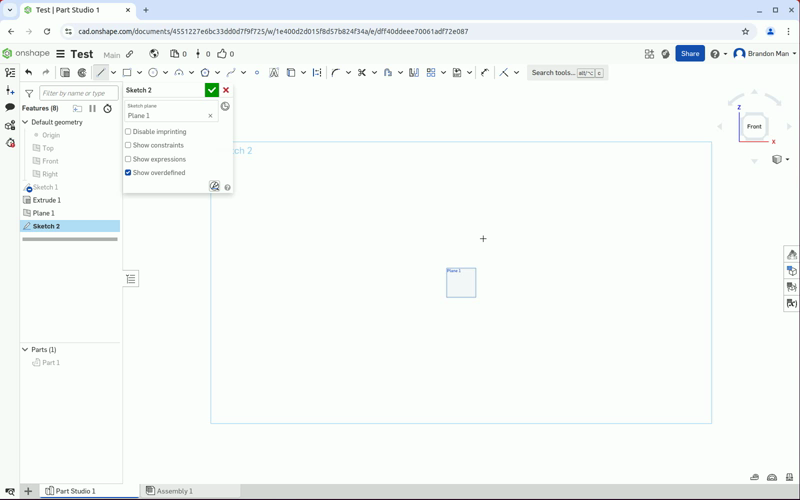
click(483, 238)
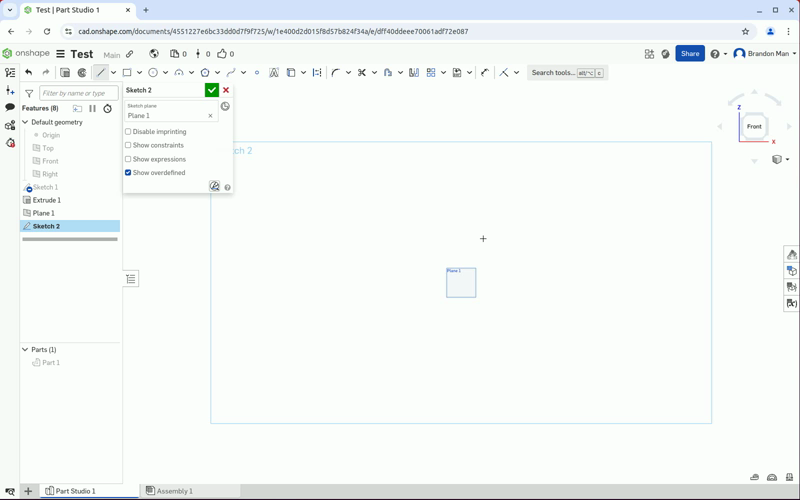
key_up(shift)
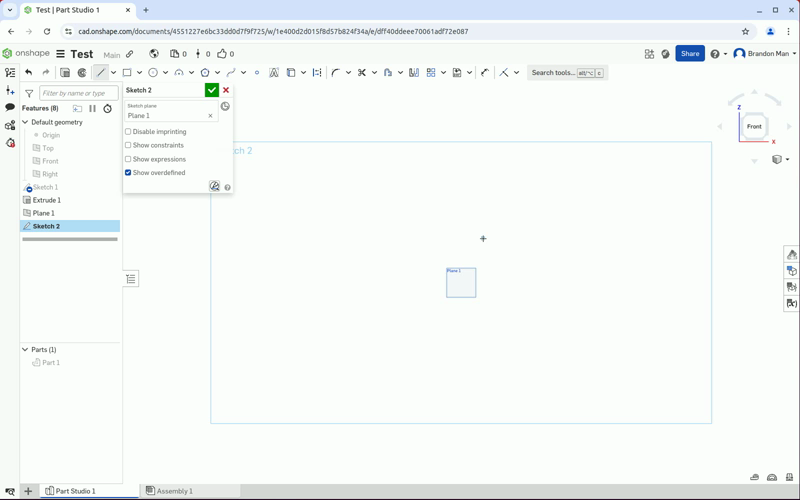
key_down(shift)
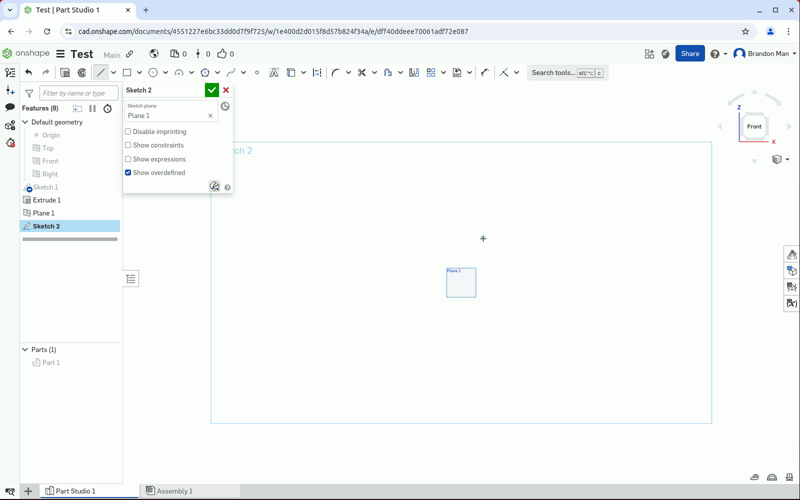
mouse_move(551, 283)
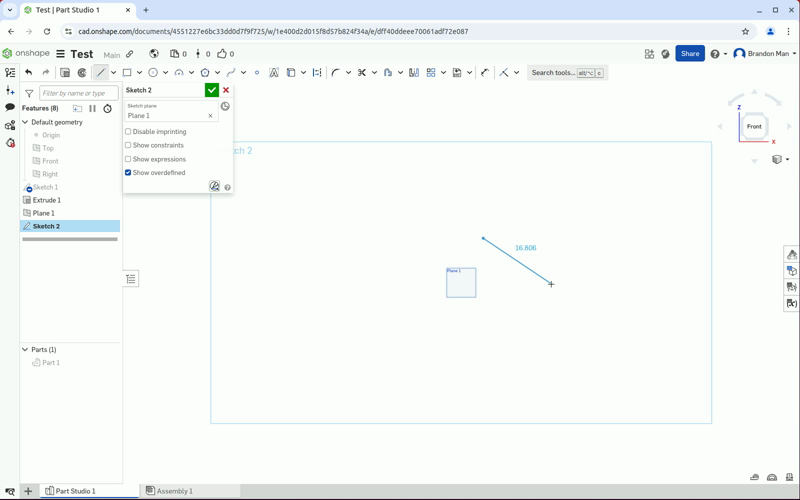
click(551, 283)
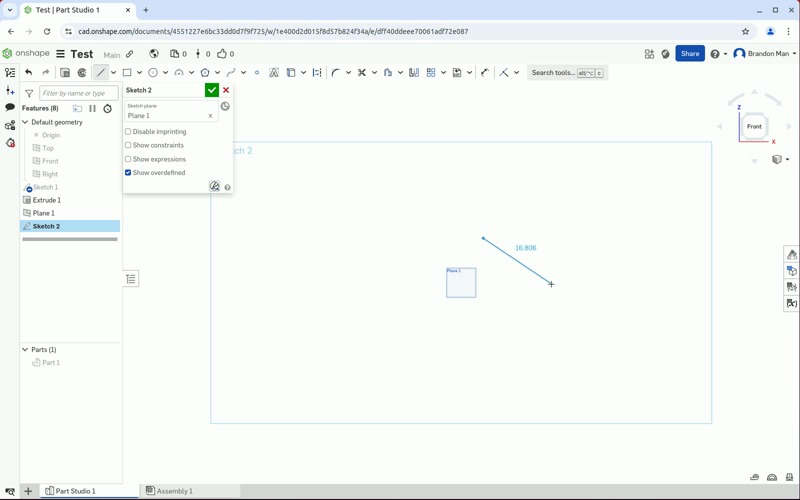
key_up(shift)
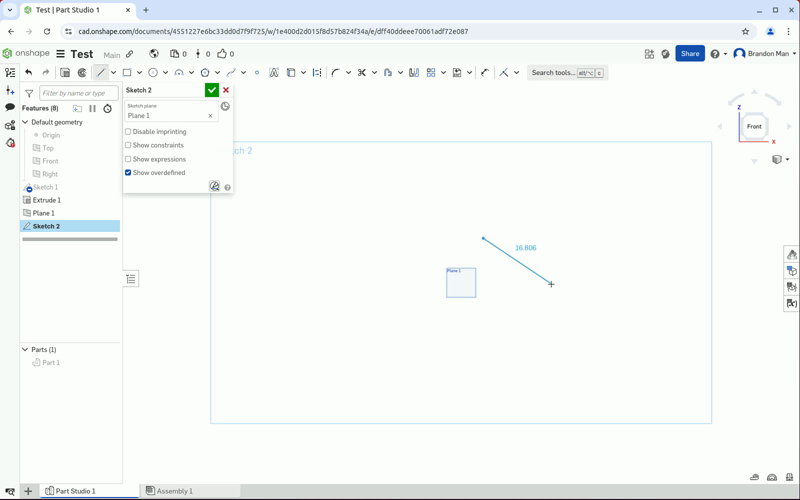
key_down(shift)
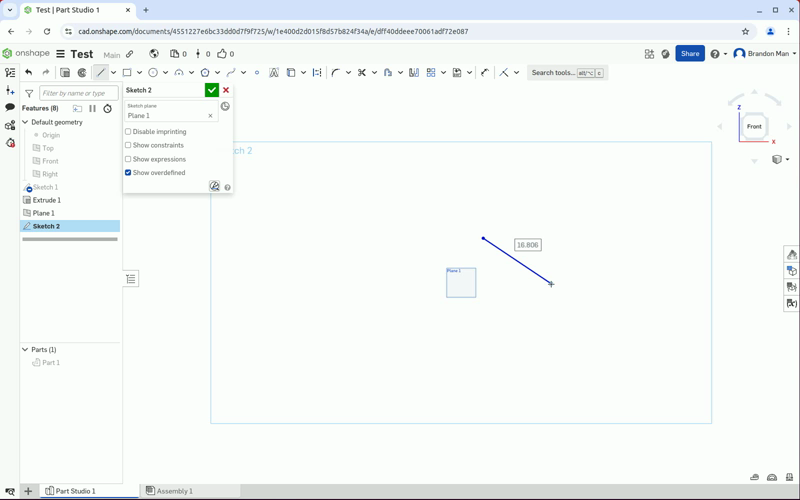
mouse_move(581, 283)
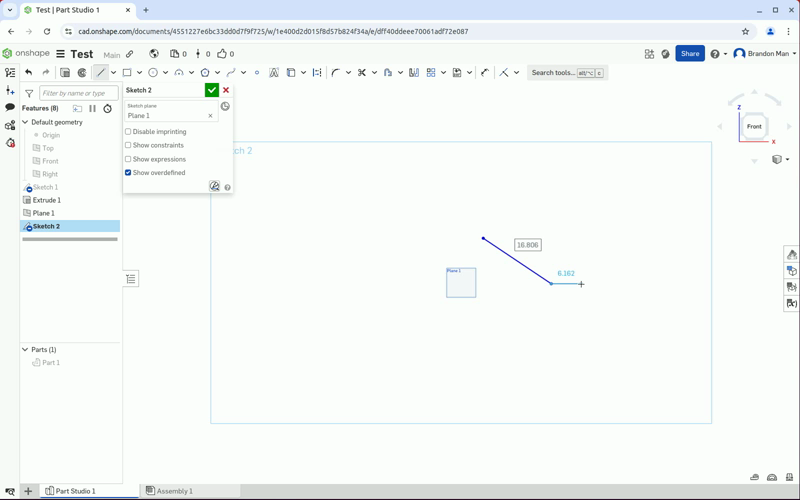
mouse_move(551, 238)
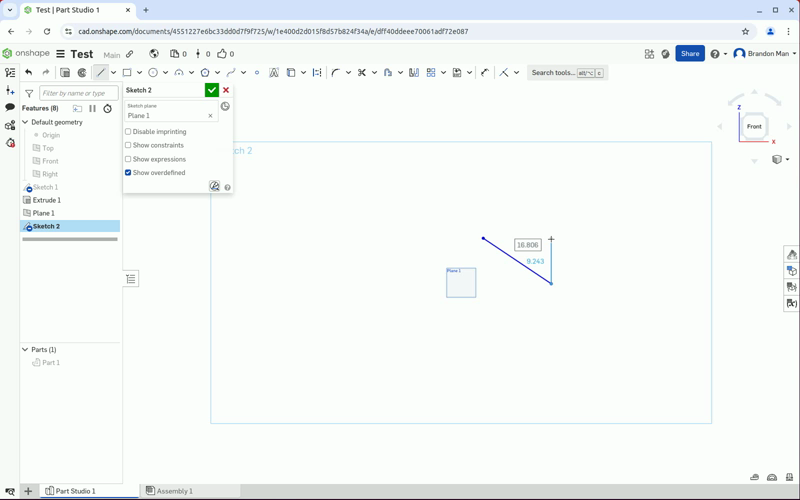
click(551, 238)
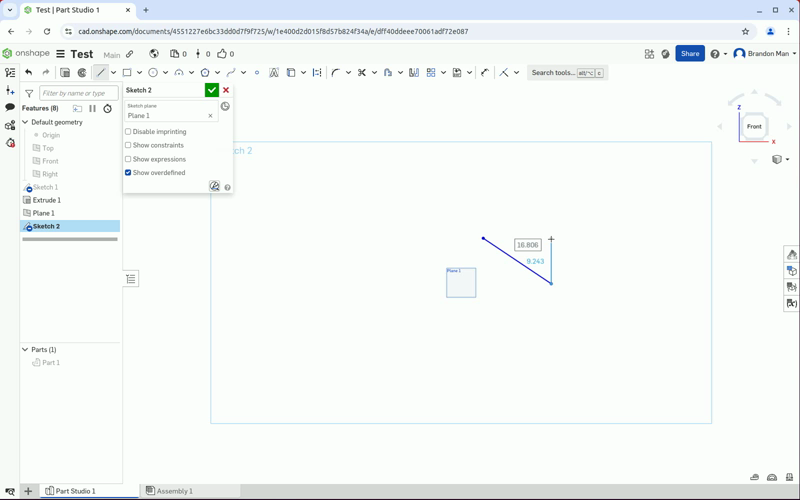
key_up(shift)
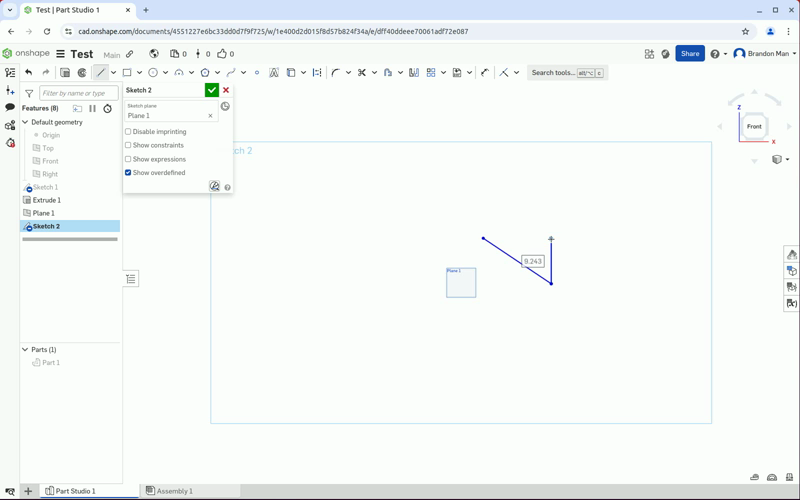
key_down(shift)
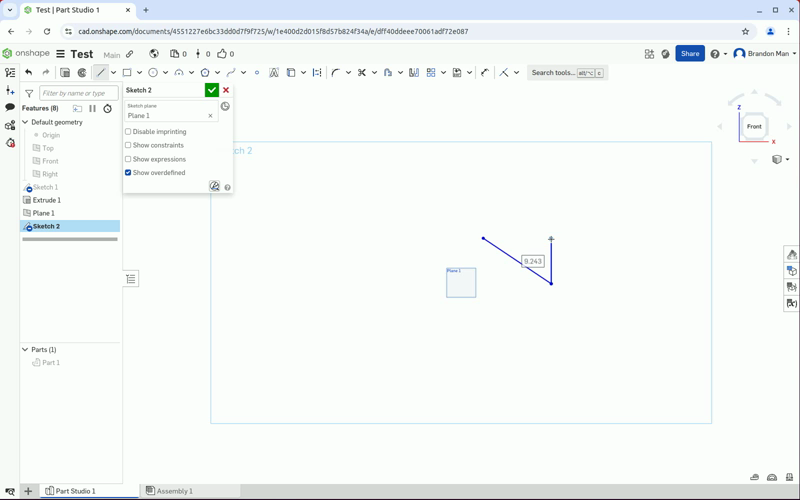
mouse_move(483, 238)
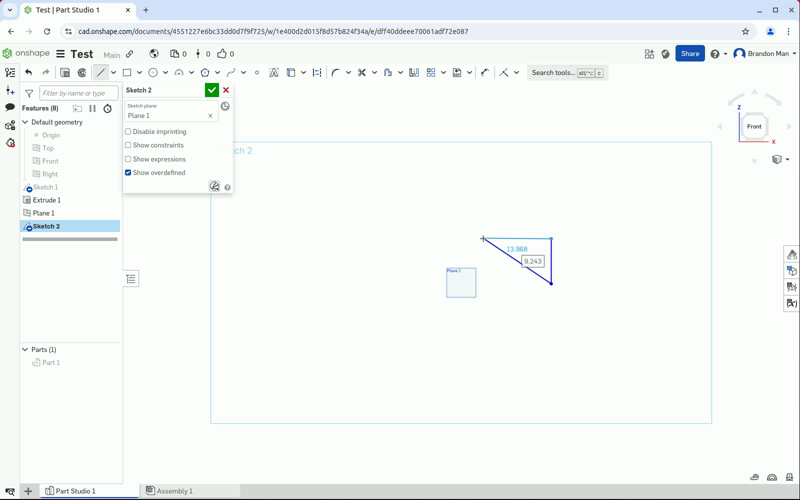
key_up(shift)
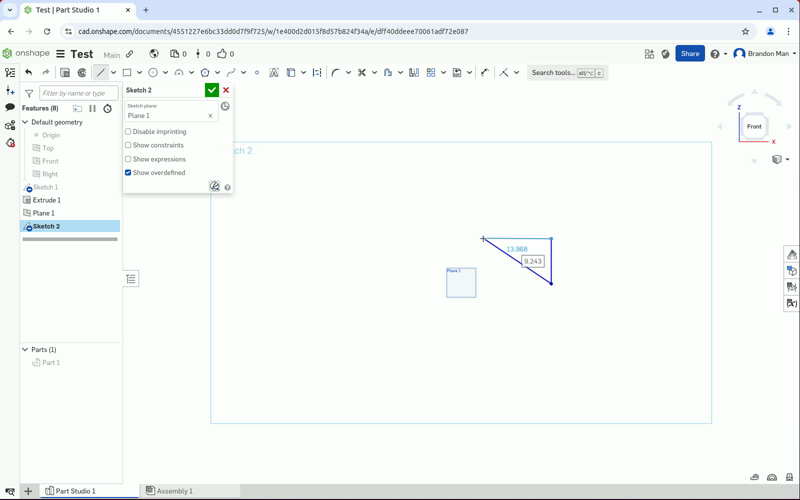
click(483, 238)
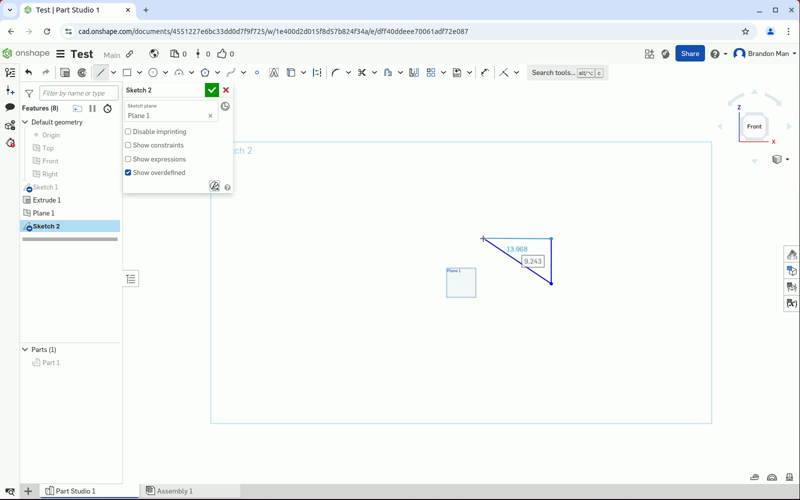
key(esc)
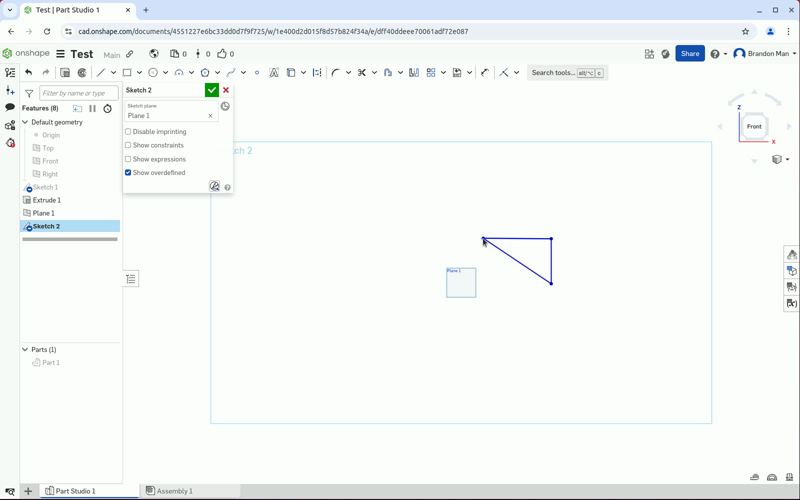
mouse_move(530, 264)
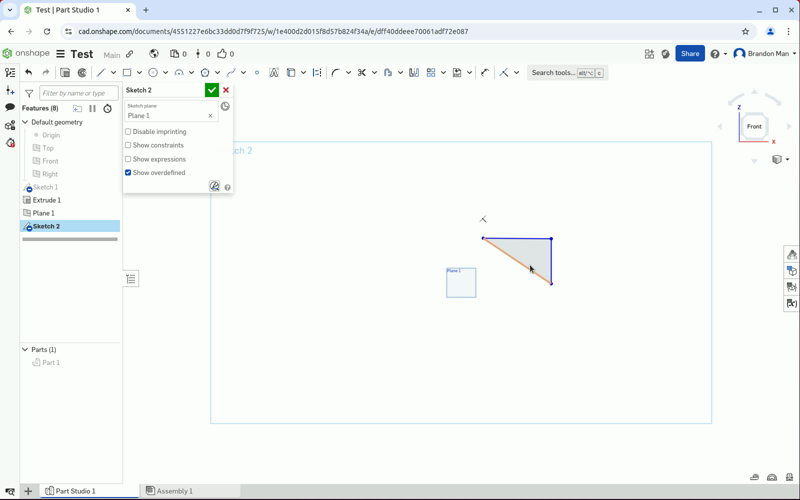
scroll(6)
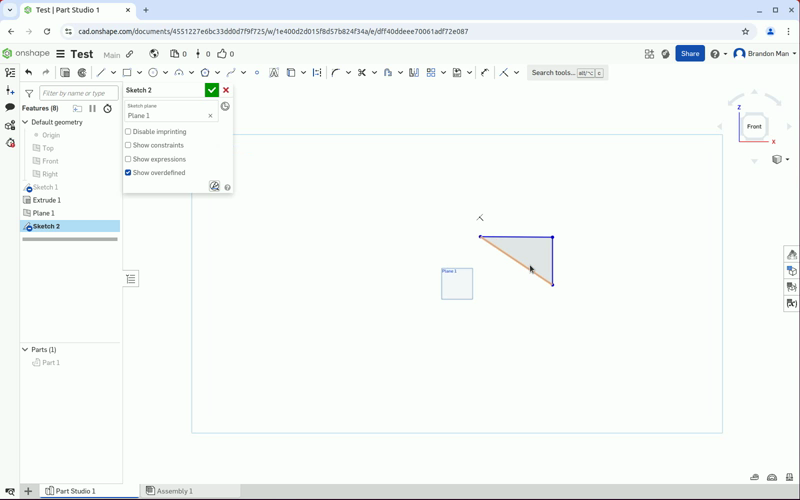
scroll(6)
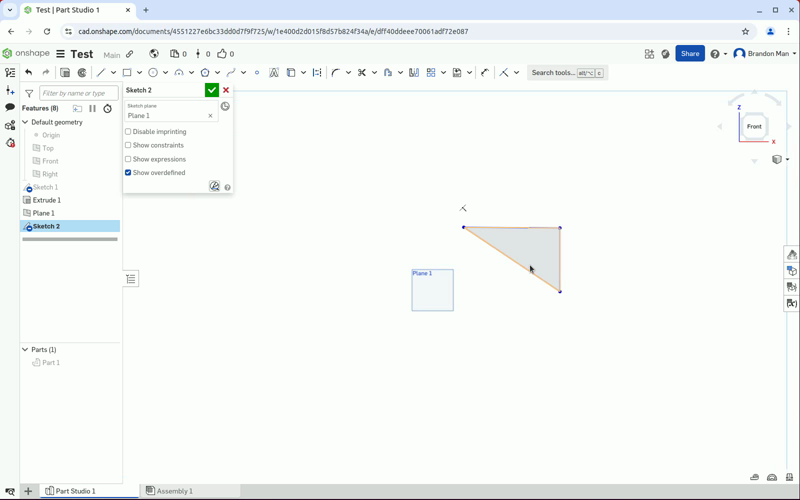
scroll(6)
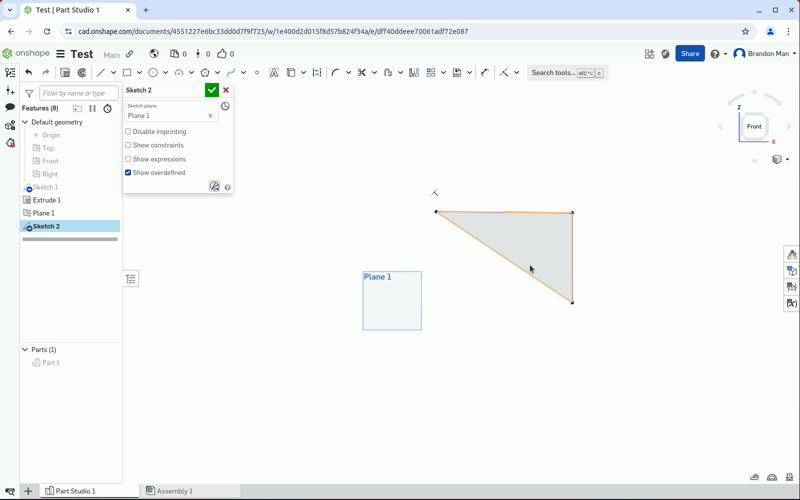
scroll(6)
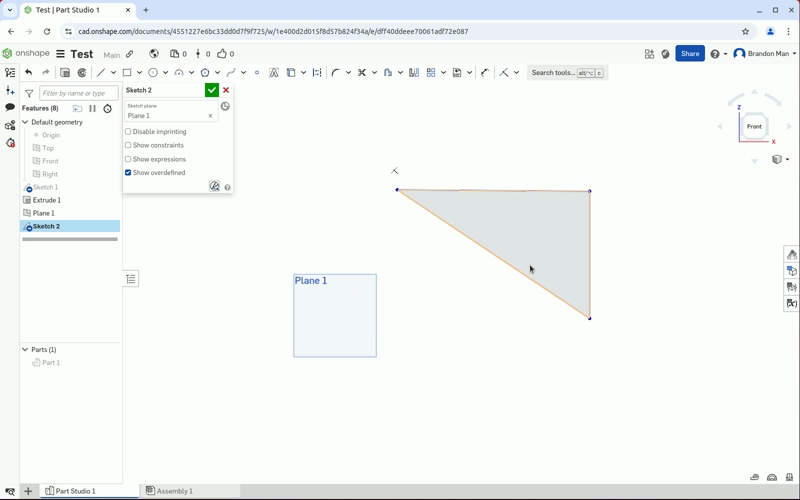
scroll(6)
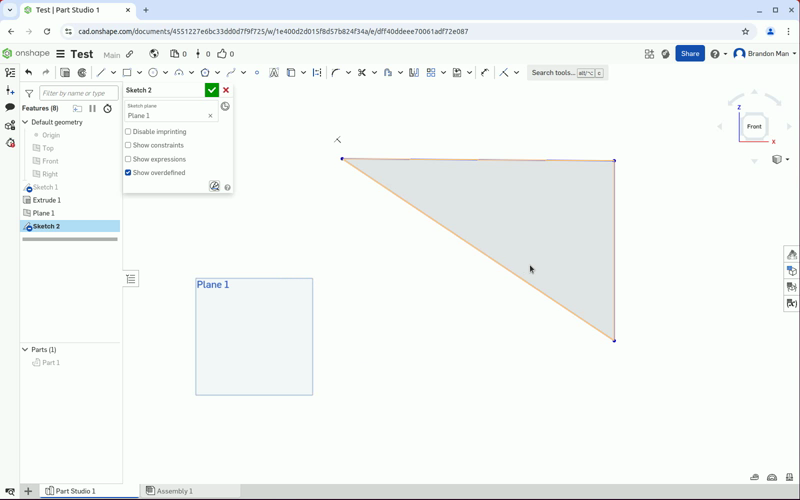
scroll(6)
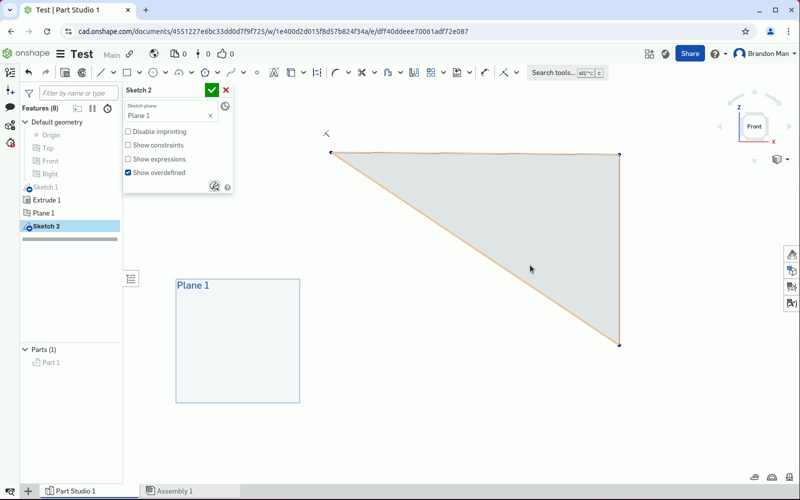
scroll(6)
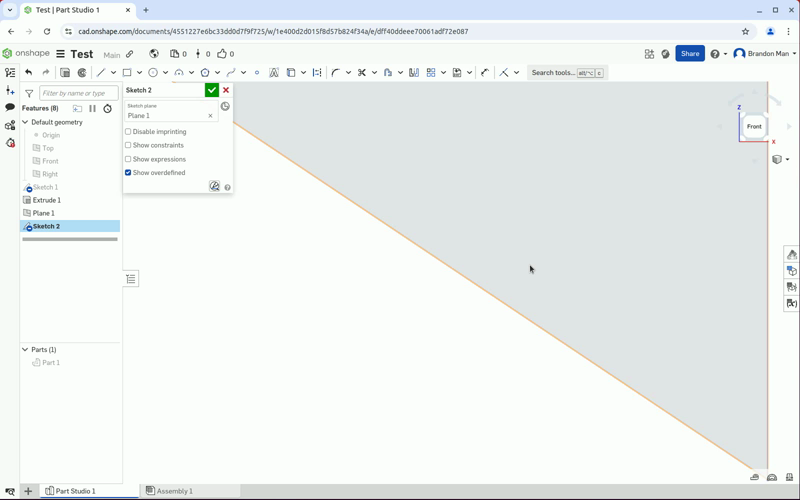
click(530, 264)
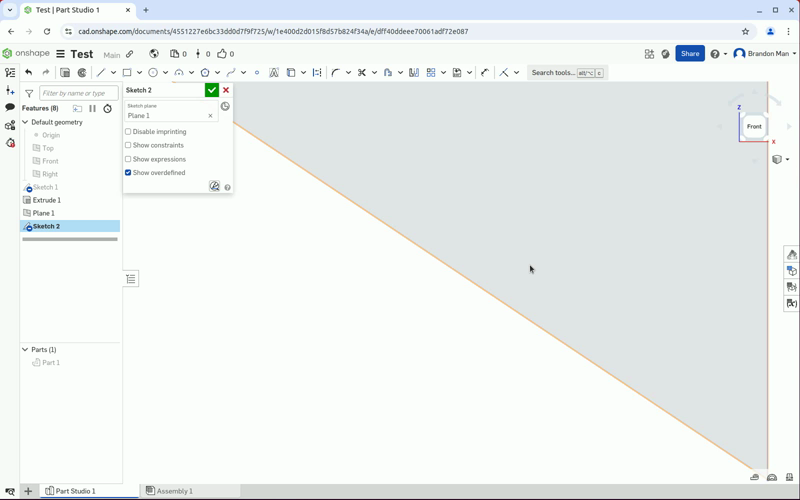
scroll(-6)
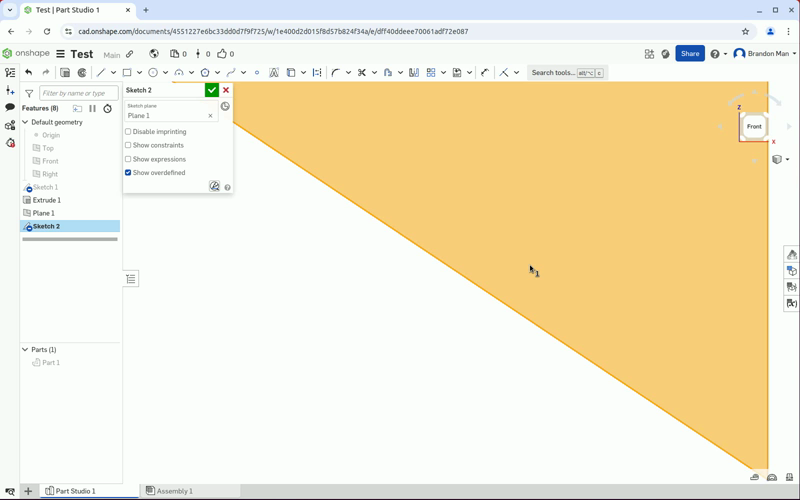
scroll(-6)
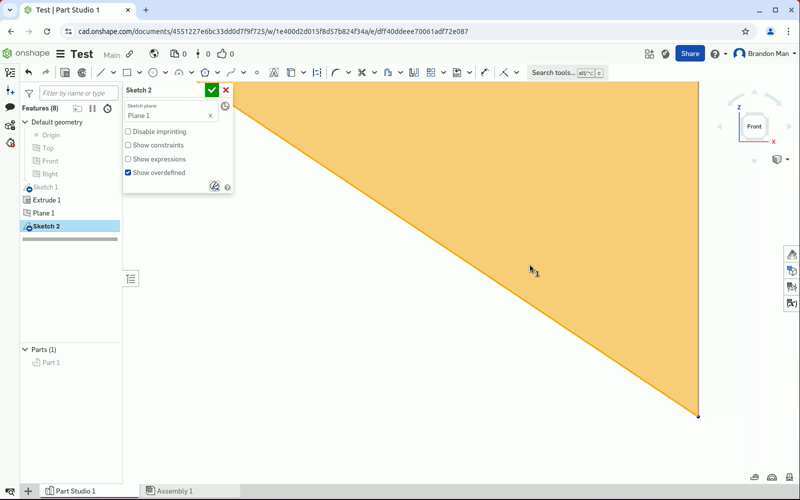
scroll(-6)
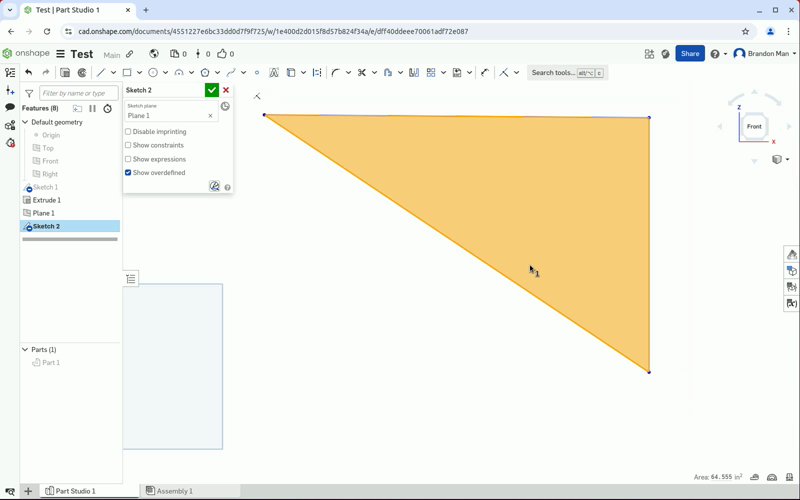
scroll(-6)
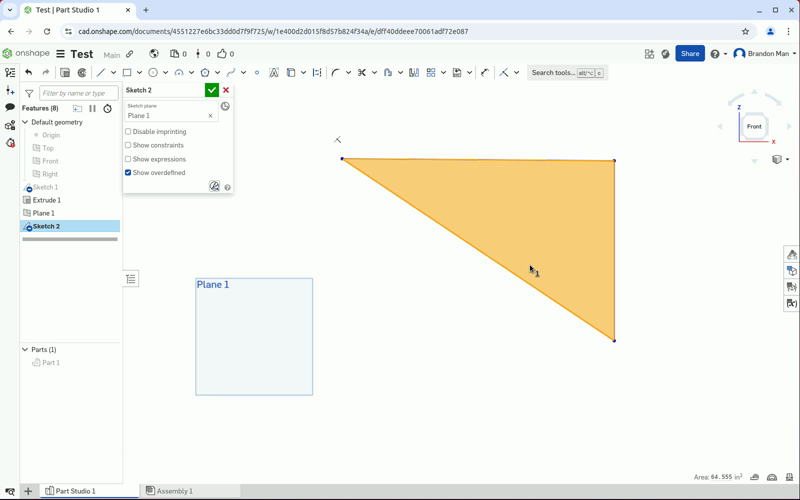
scroll(-6)
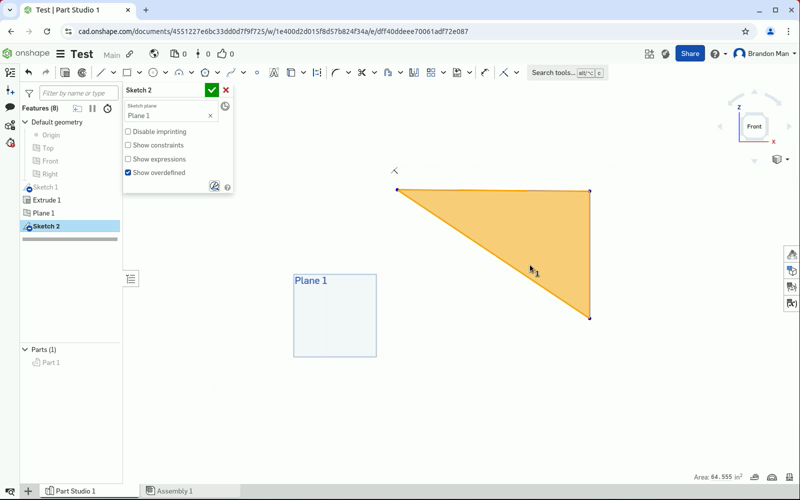
scroll(-6)
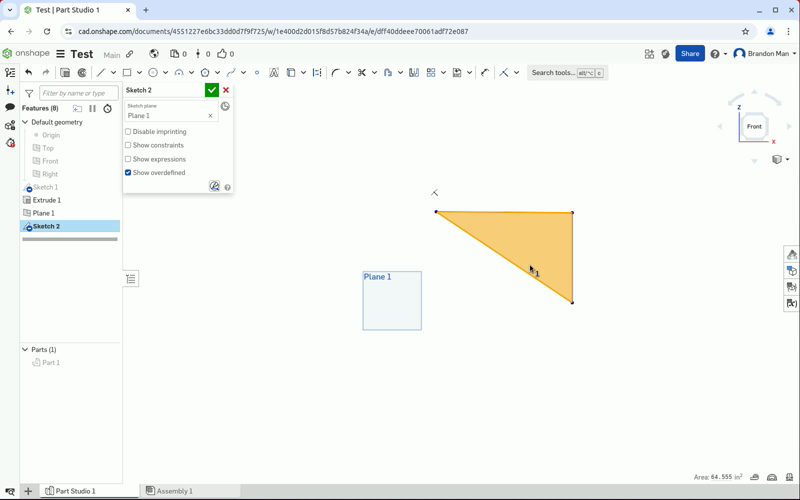
scroll(-6)
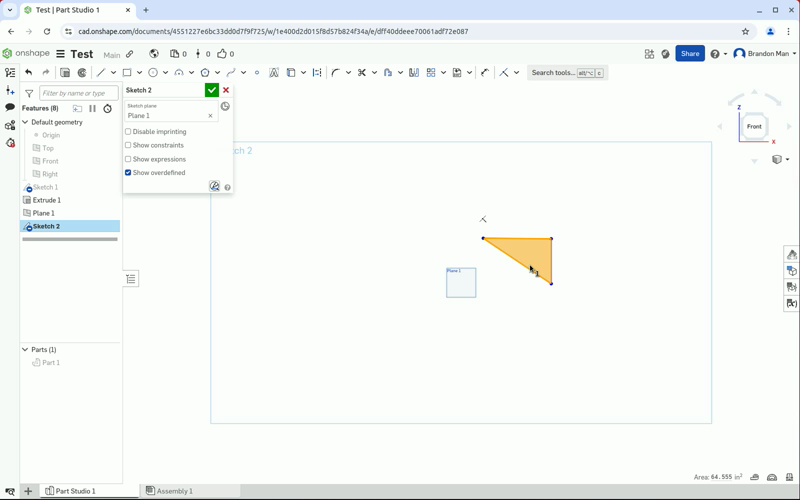
mouse_move(73, 352)
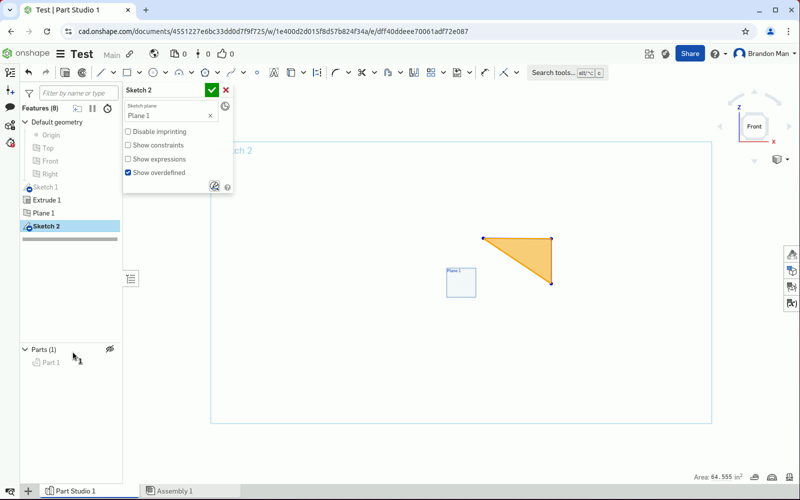
key(shift+y)
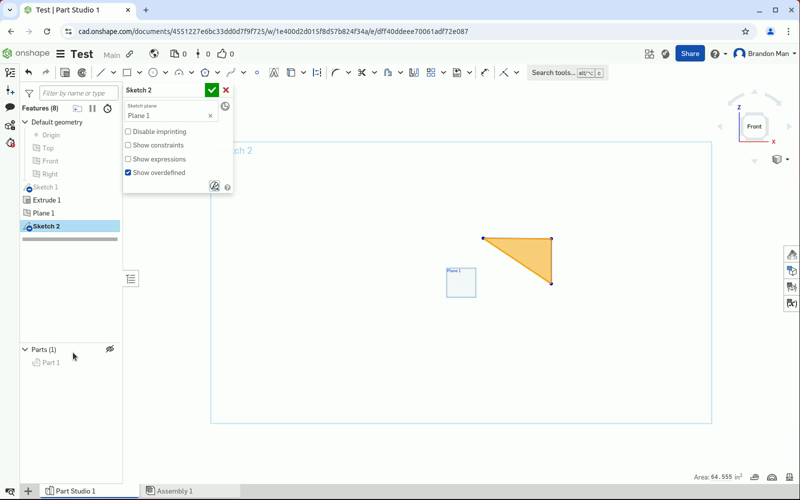
key(shift+e)
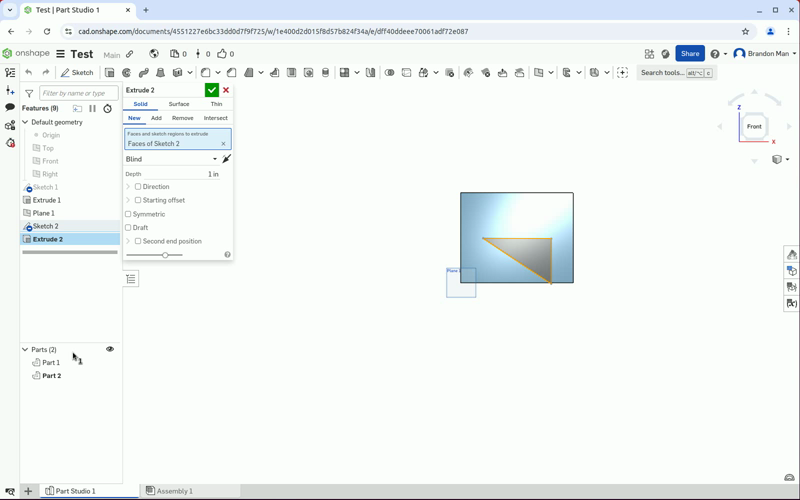
mouse_move(143, 106)
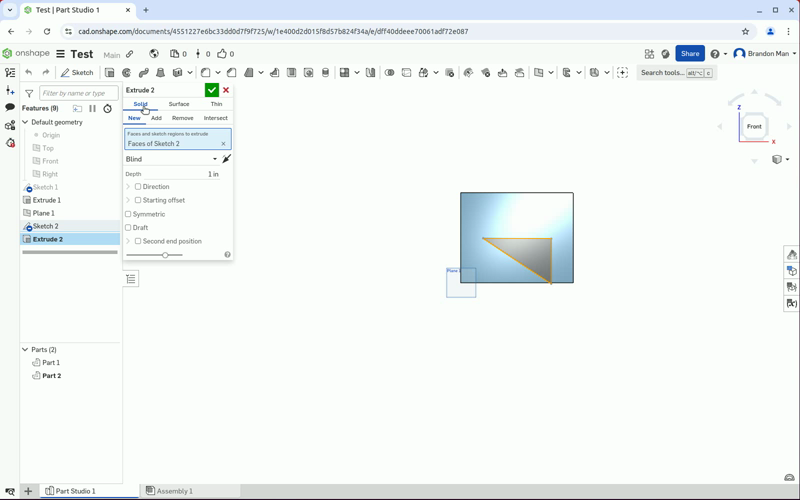
click(143, 106)
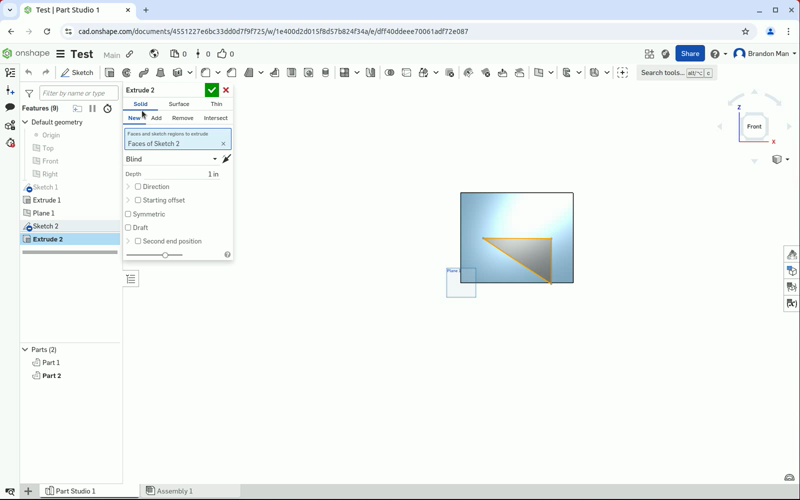
mouse_move(137, 120)
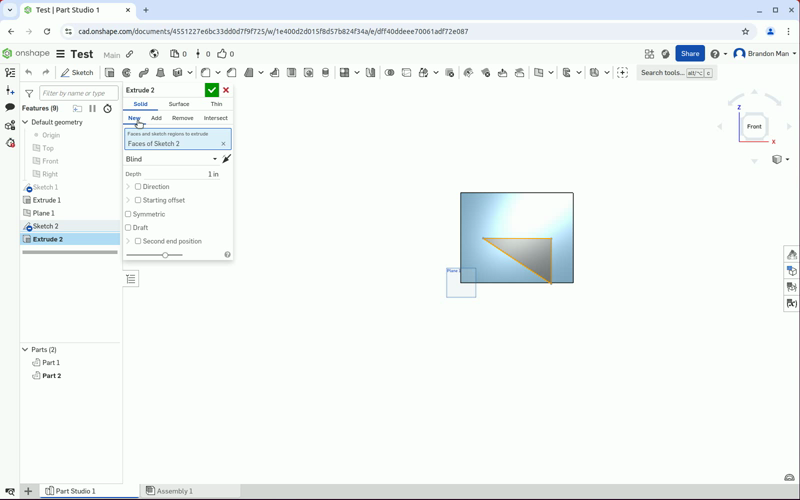
click(137, 120)
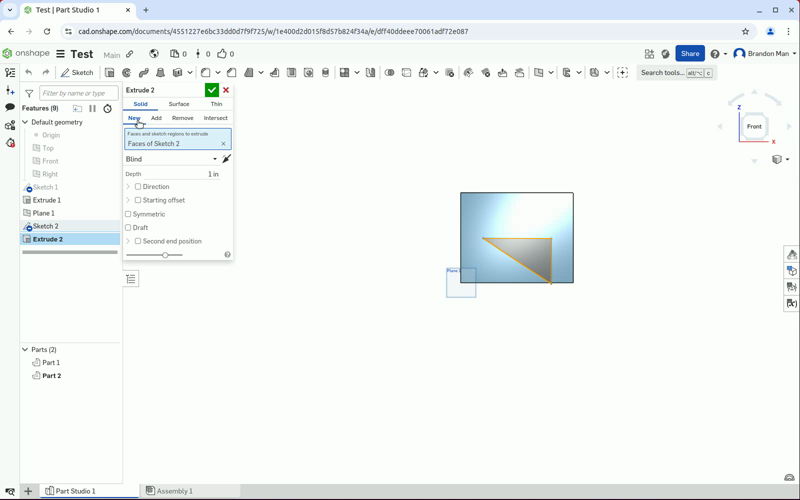
key(tab, 4)
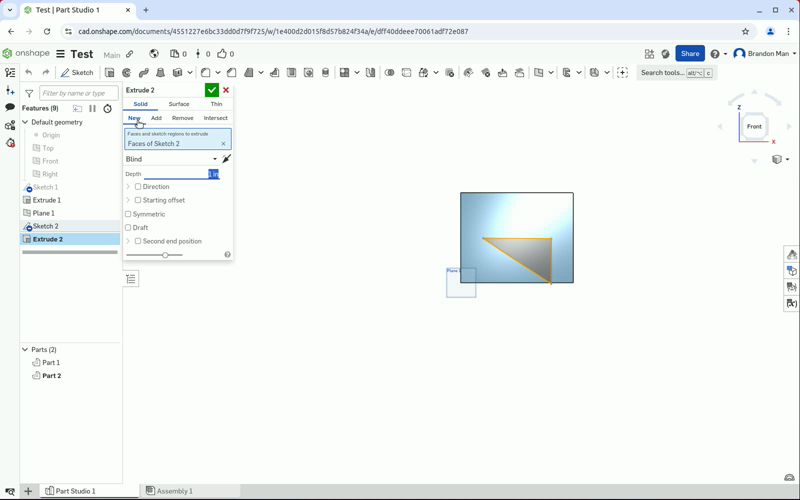
text(9.147)
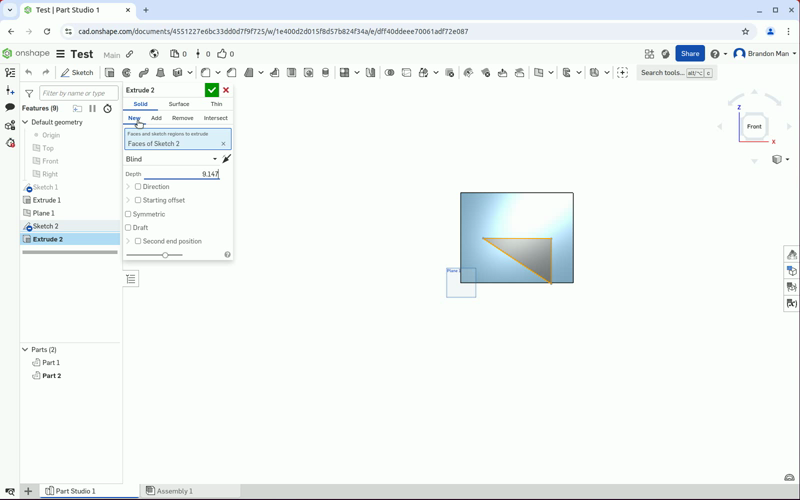
key(enter)
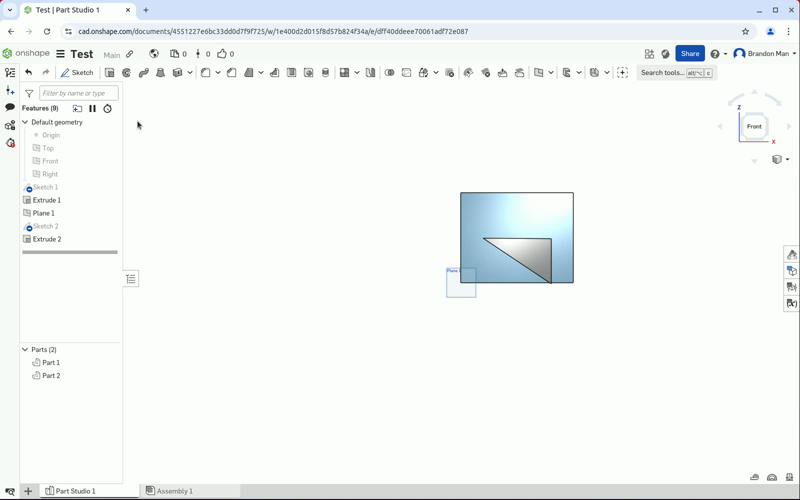
key(shift+h)
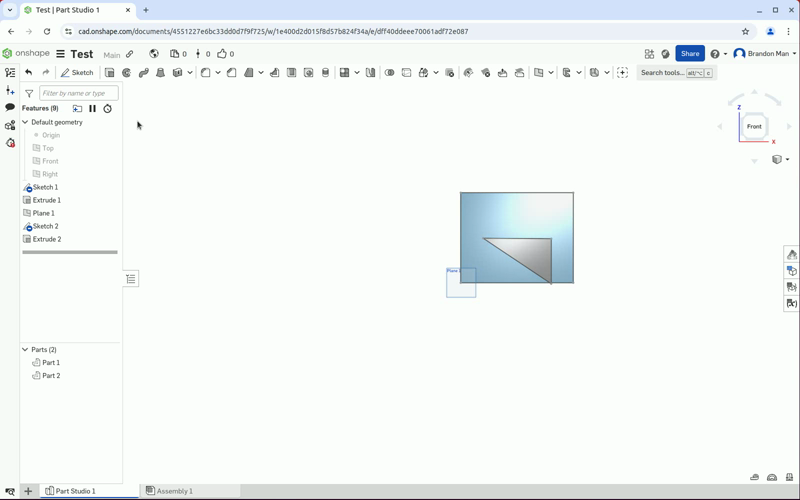
key(shift+h)
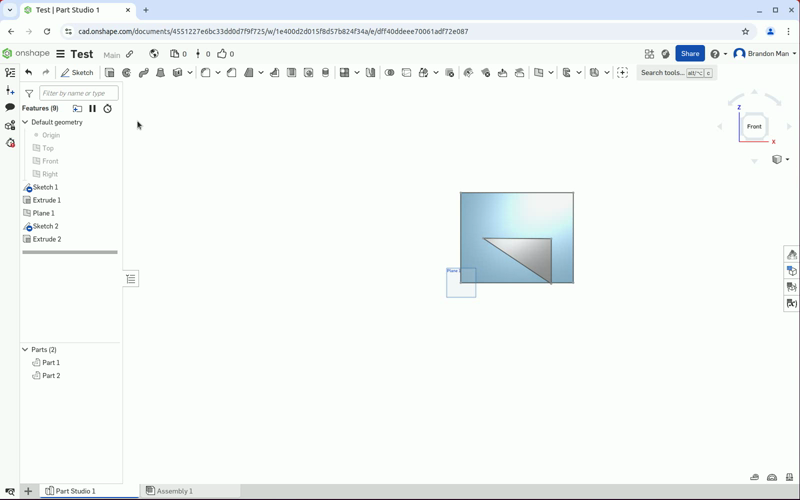
key(shift+7)
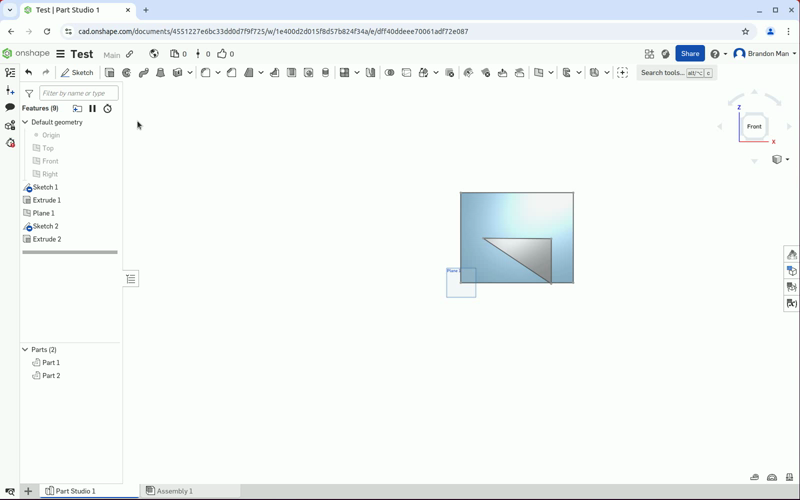
key(left, 2)
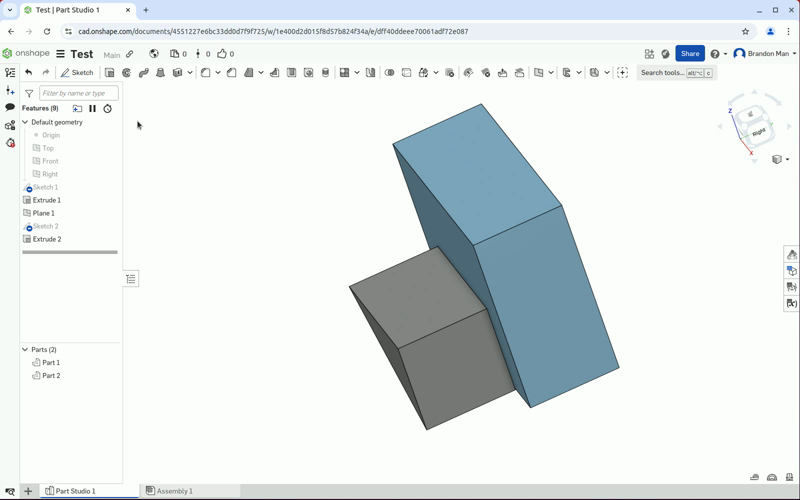
key(down, 2)
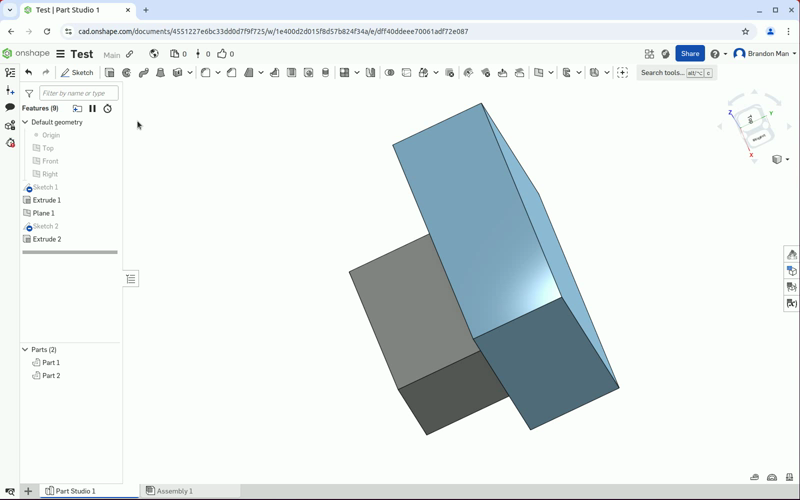
key(up, 2)
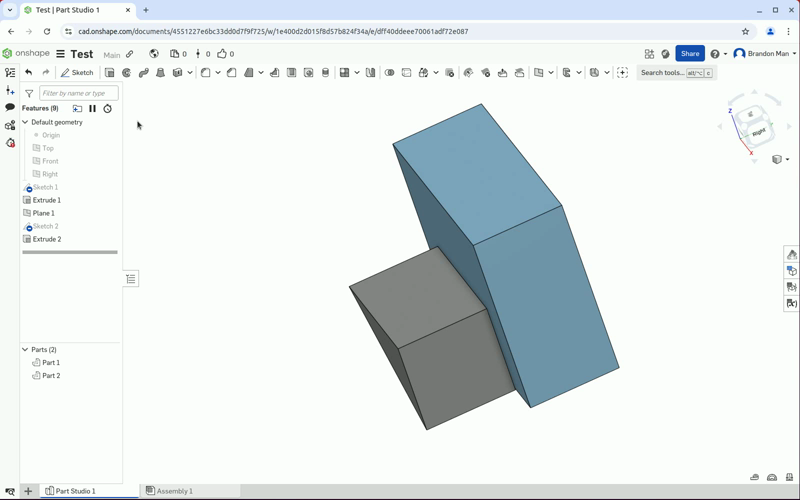
key(right, 2)
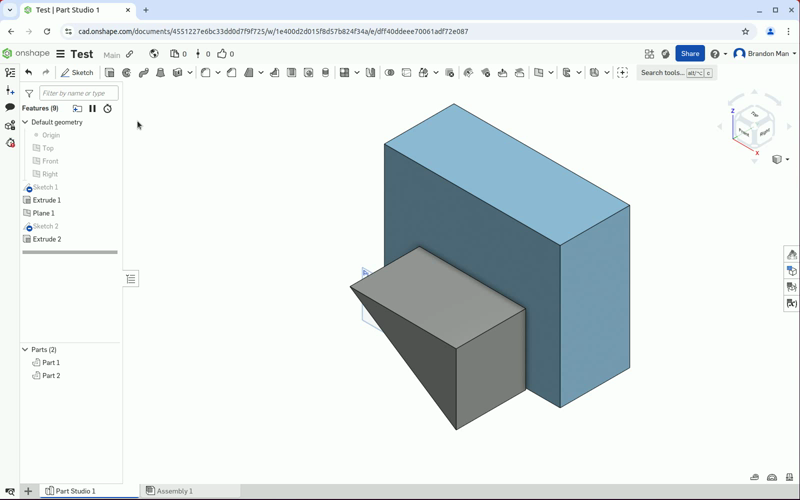
mouse_move(73, 189)
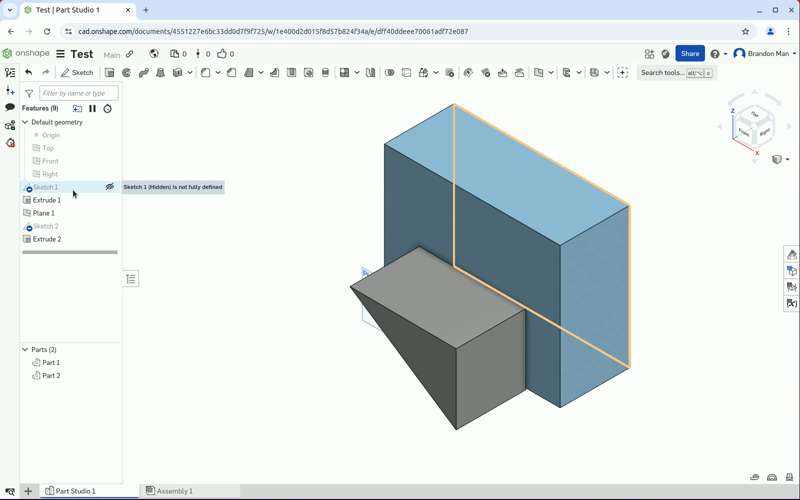
click(73, 189)